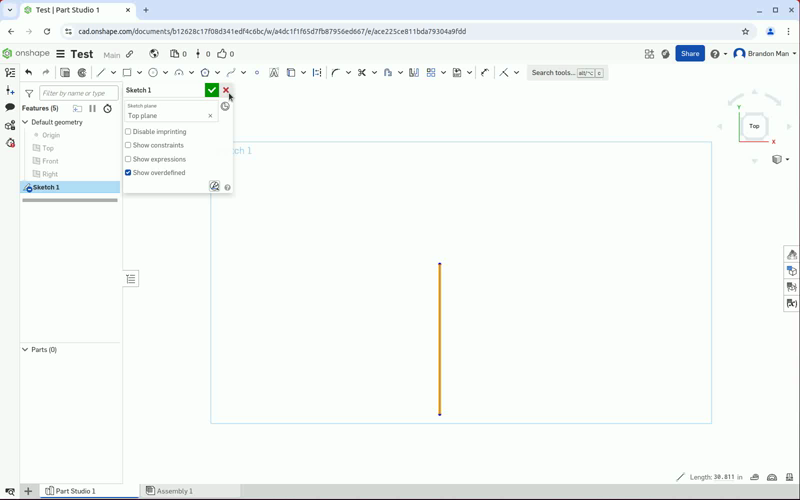
key(shift+h)
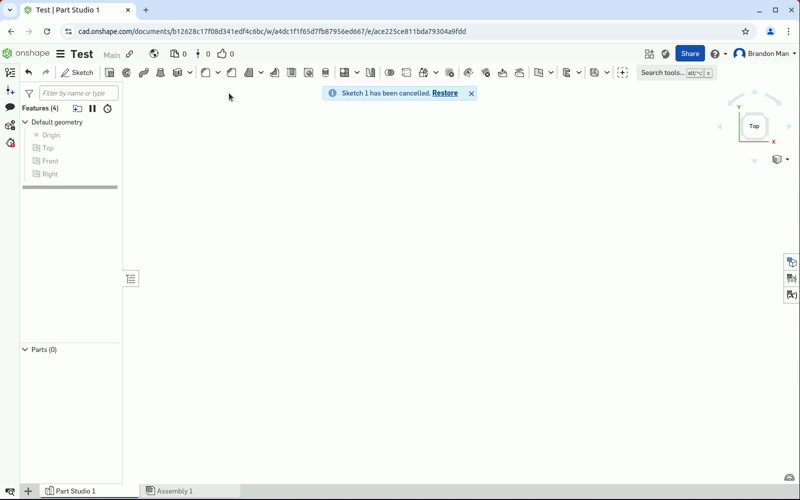
mouse_move(73, 352)
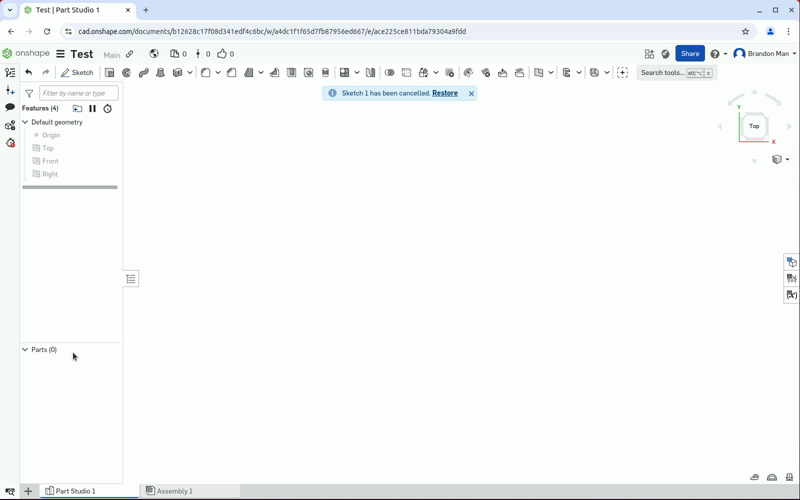
key(y)
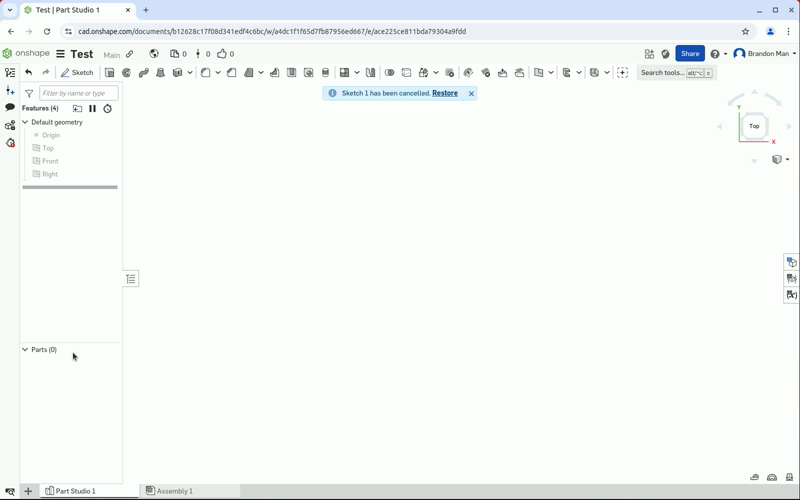
key(shift+p)
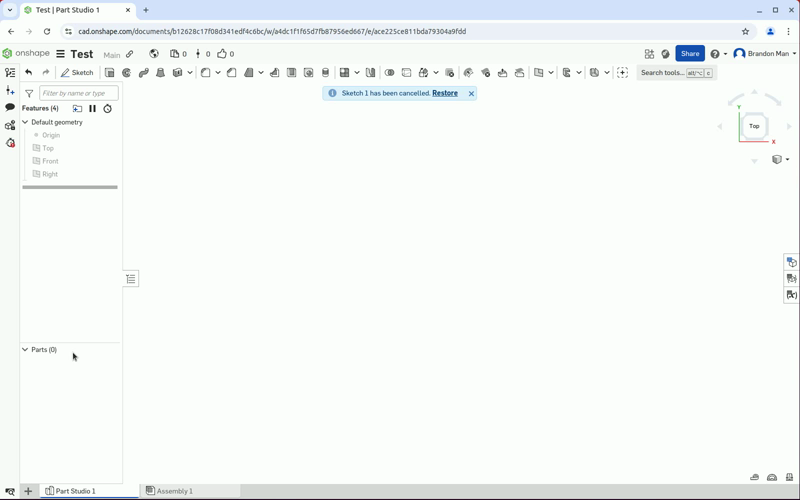
key(space)
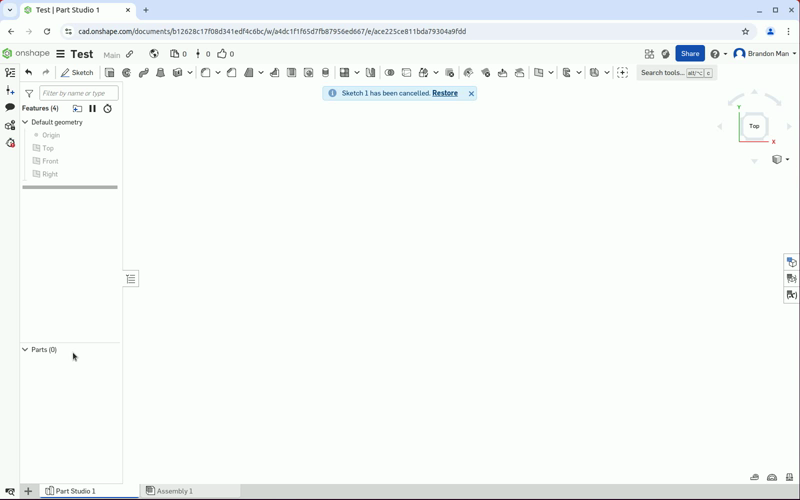
key_down(shift)
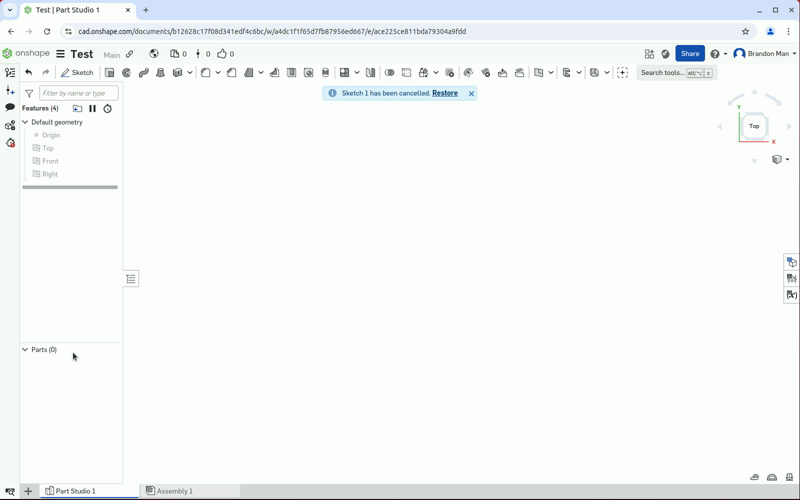
key(up)
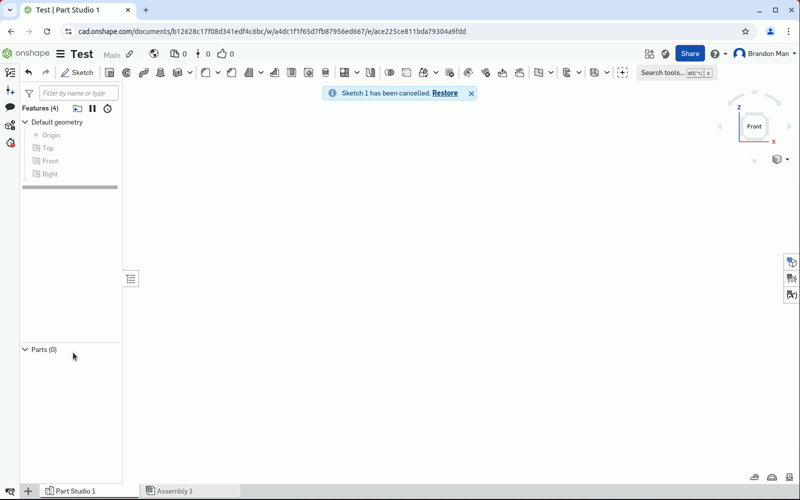
key_up(shift)
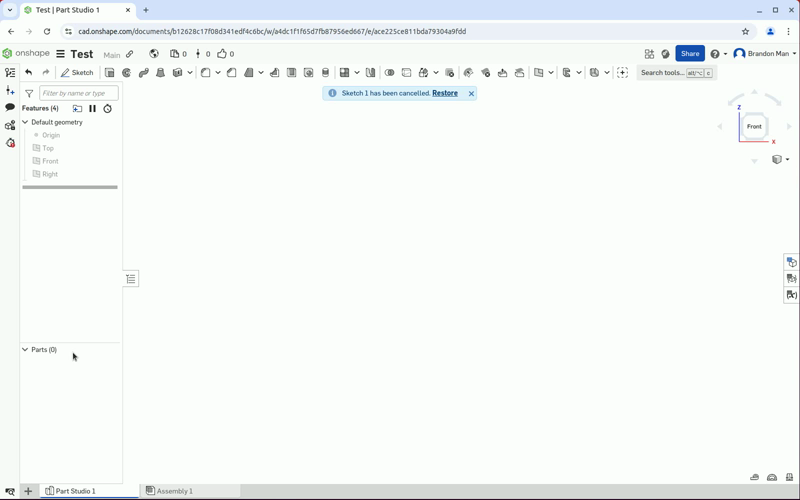
mouse_move(73, 352)
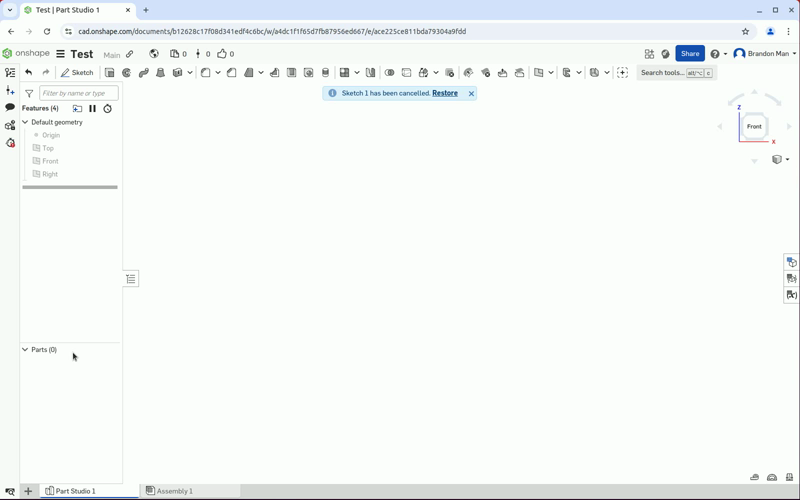
key(shift+y)
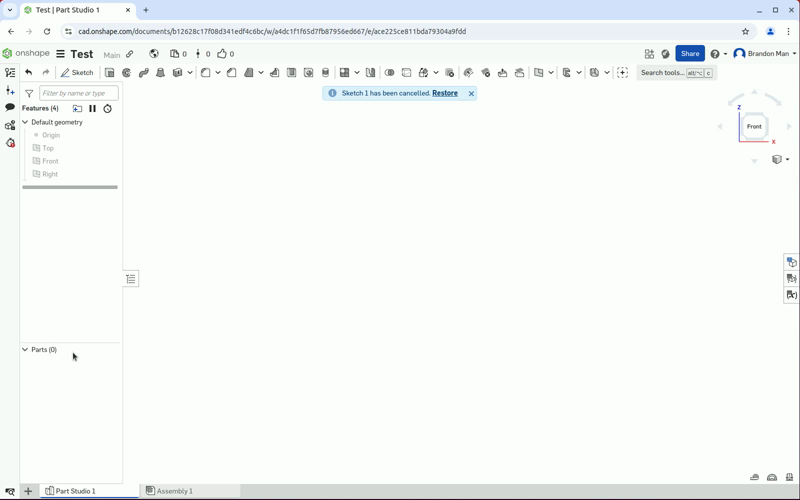
key(shift+s)
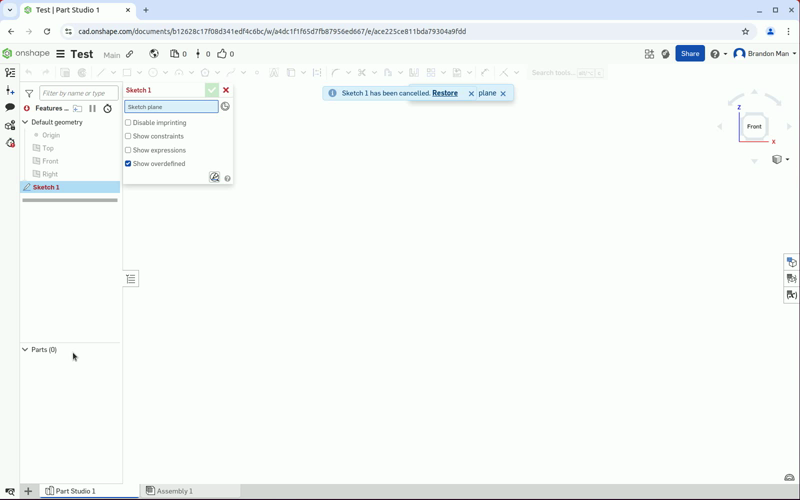
mouse_move(73, 163)
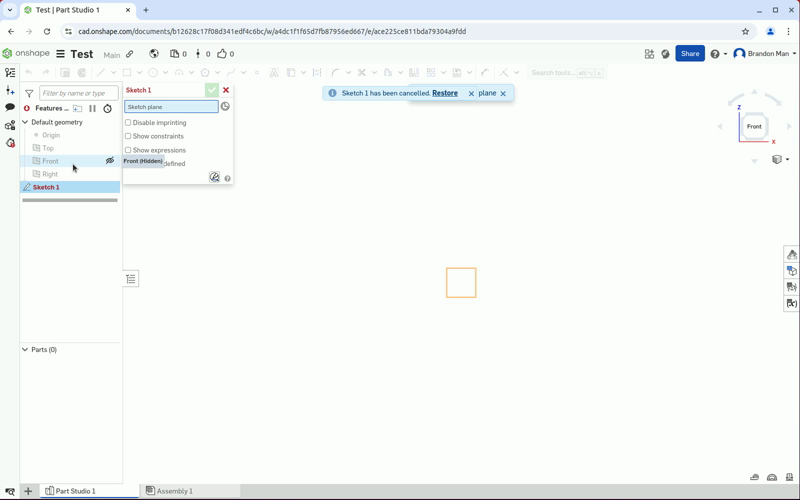
click(73, 163)
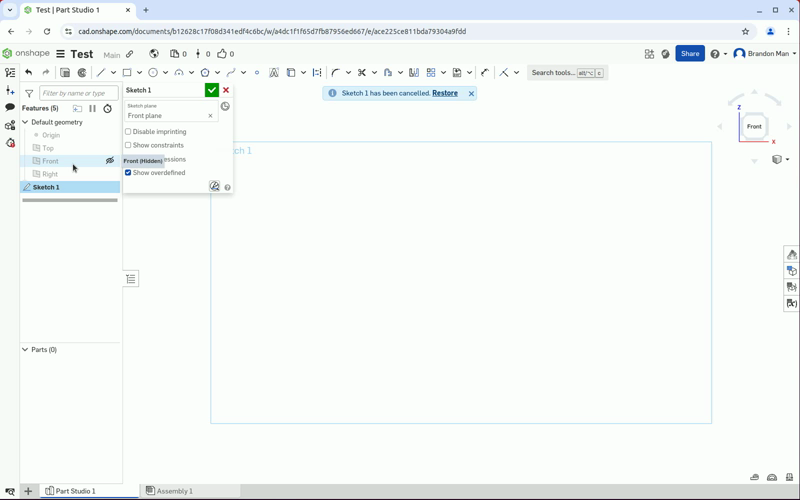
mouse_move(73, 352)
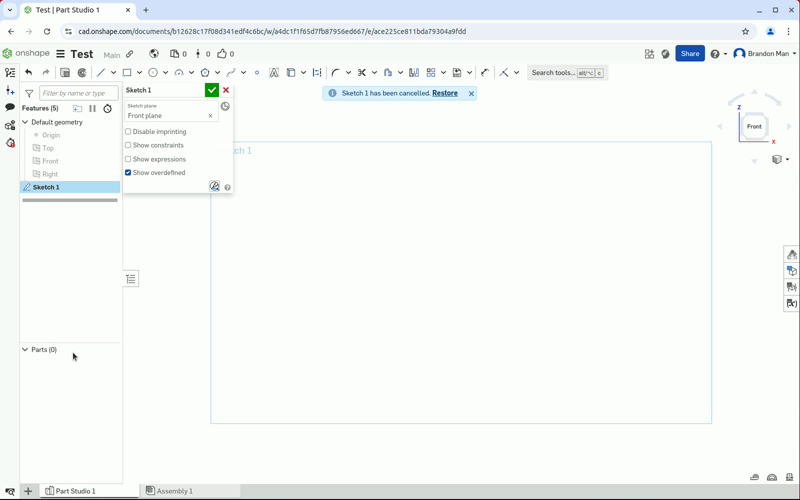
key(y)
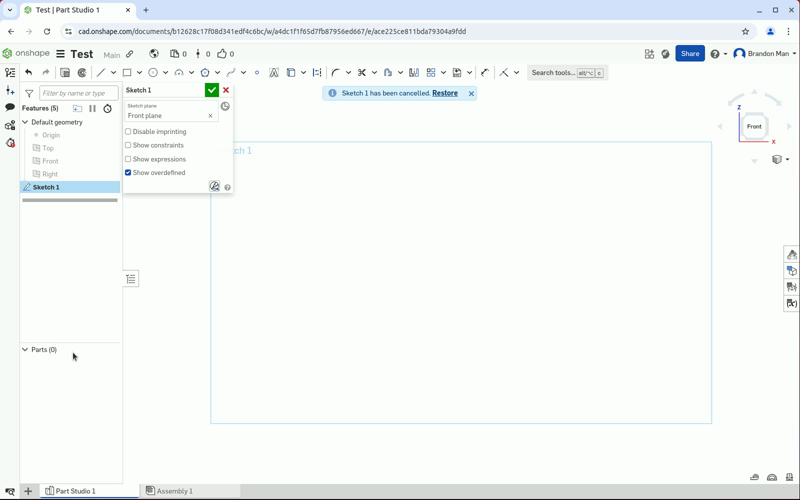
key(c)
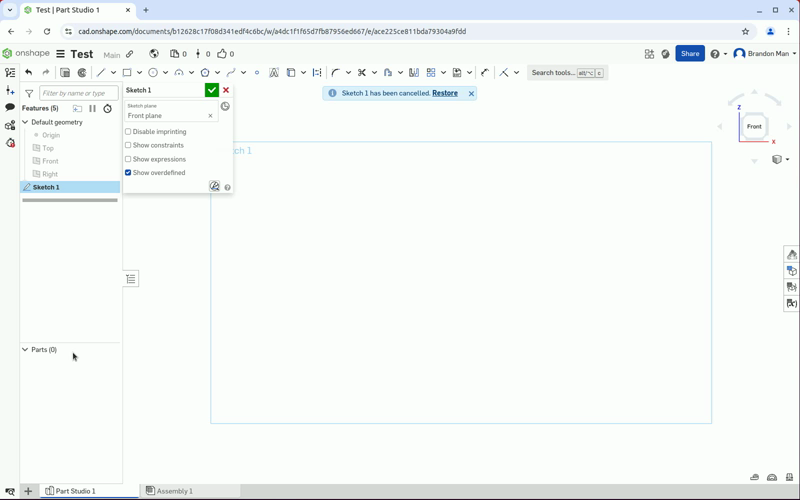
key_down(shift)
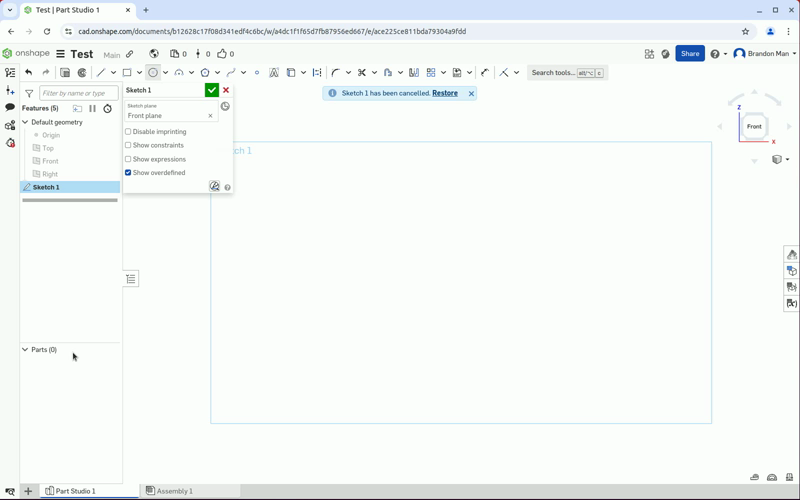
mouse_move(385, 282)
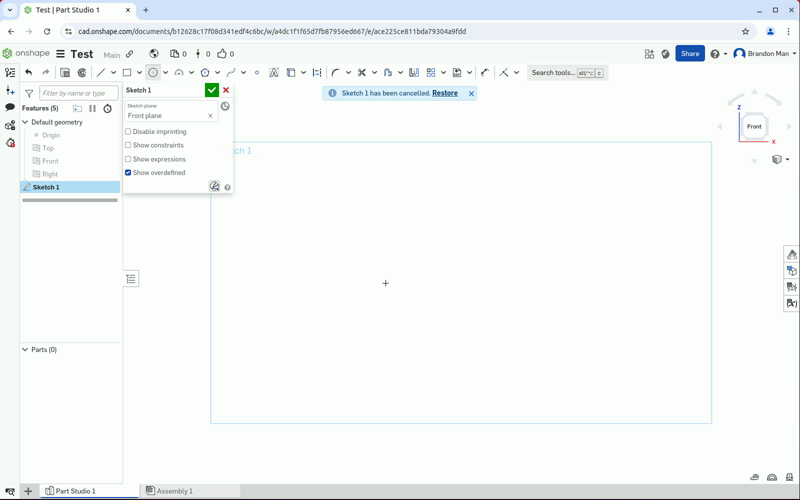
click(385, 282)
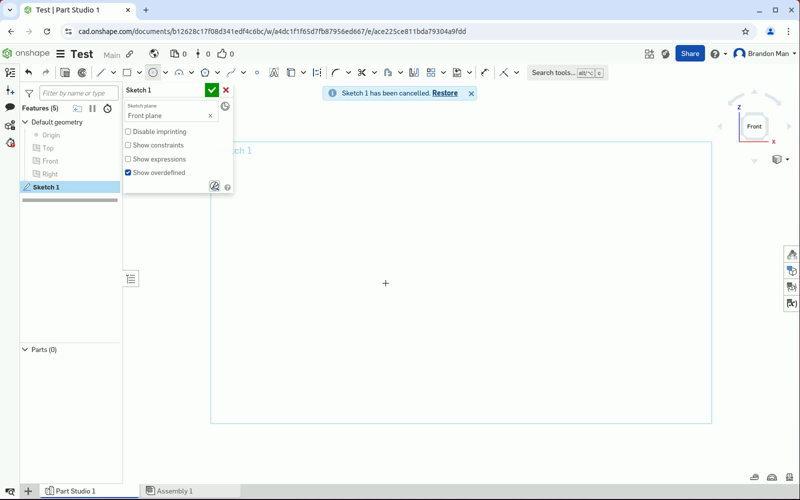
key_up(shift)
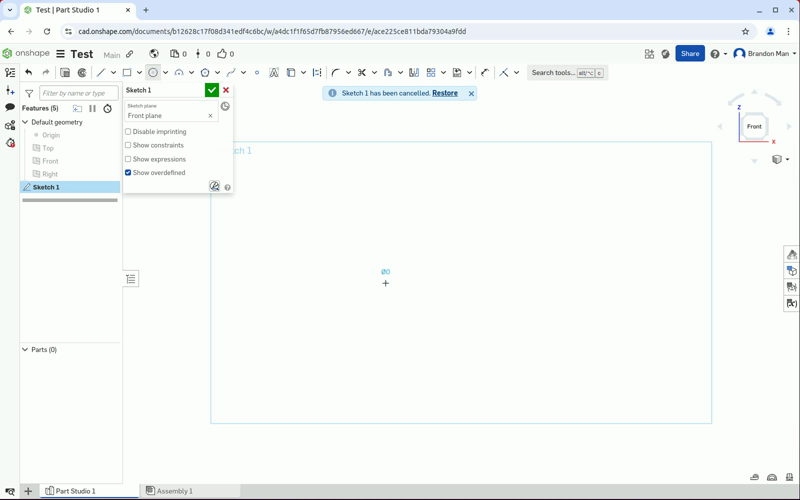
mouse_move(423, 282)
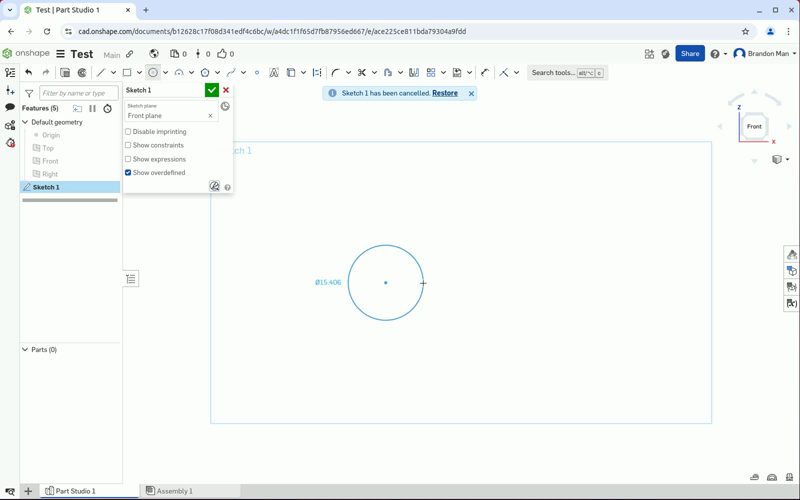
click(423, 282)
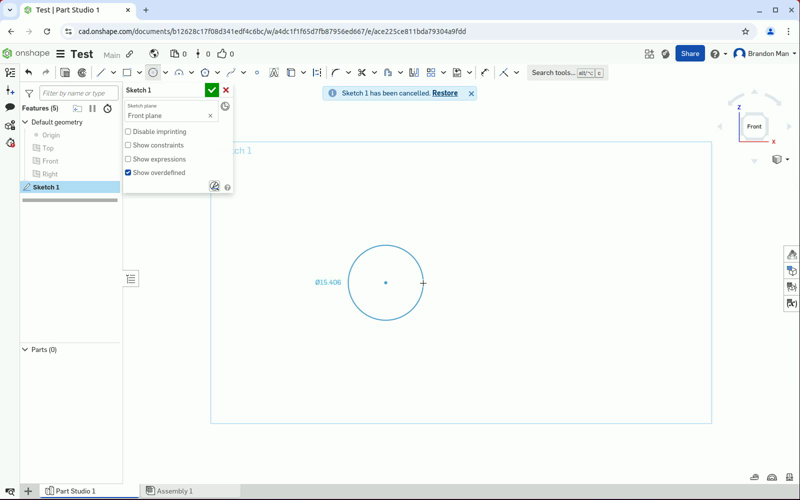
key(esc)
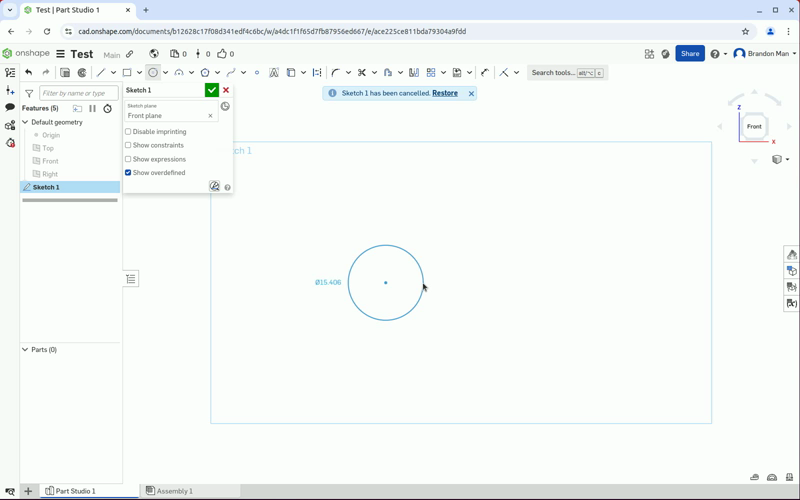
key(c)
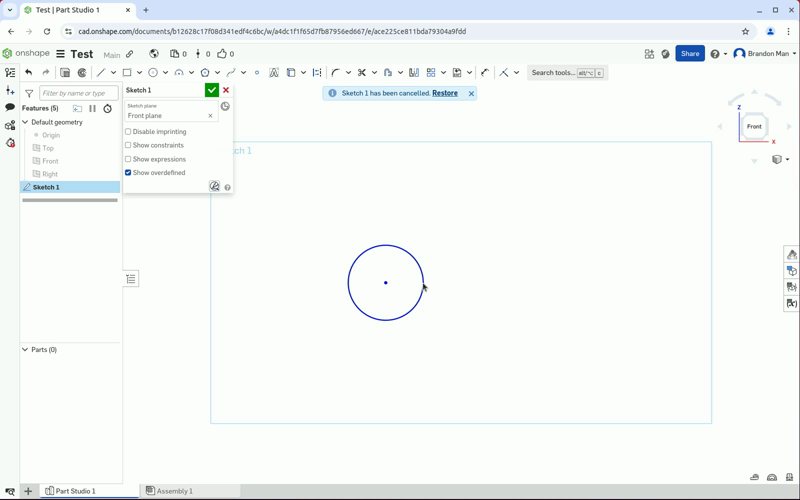
key_down(shift)
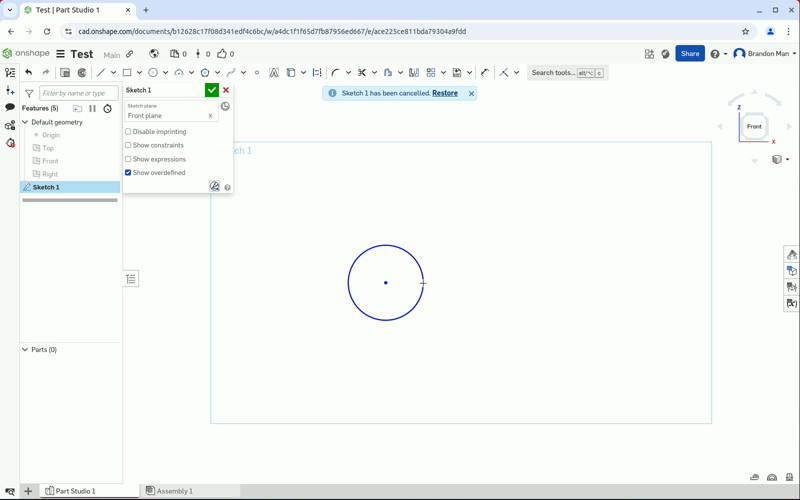
mouse_move(385, 282)
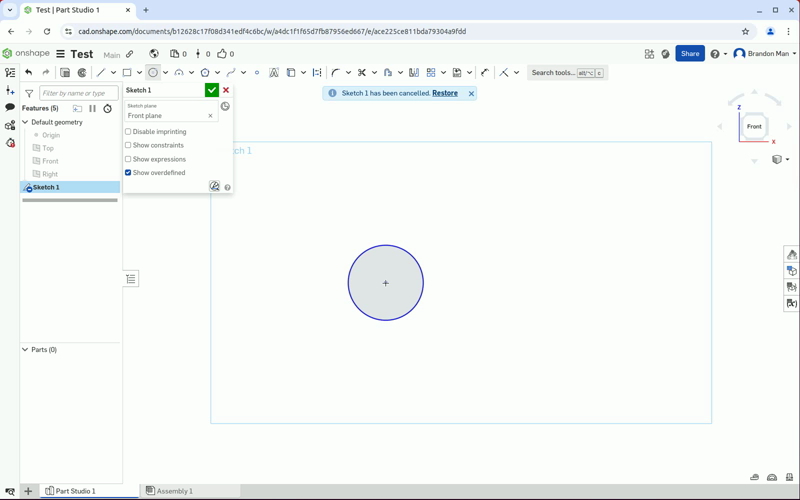
click(385, 282)
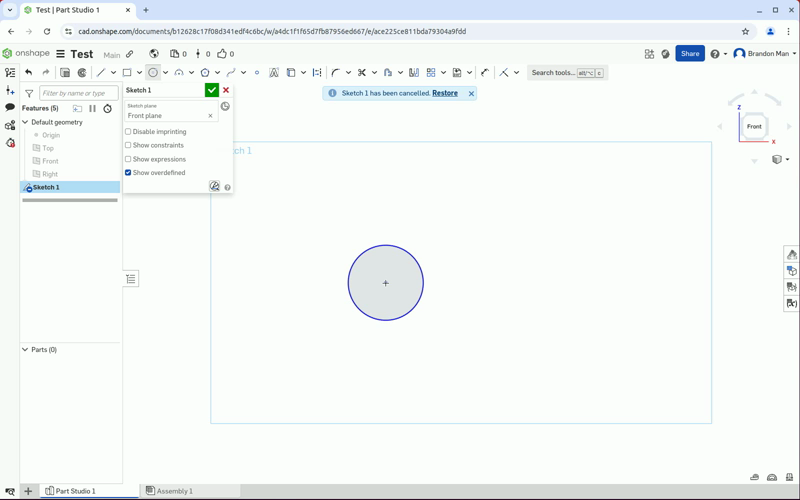
key_up(shift)
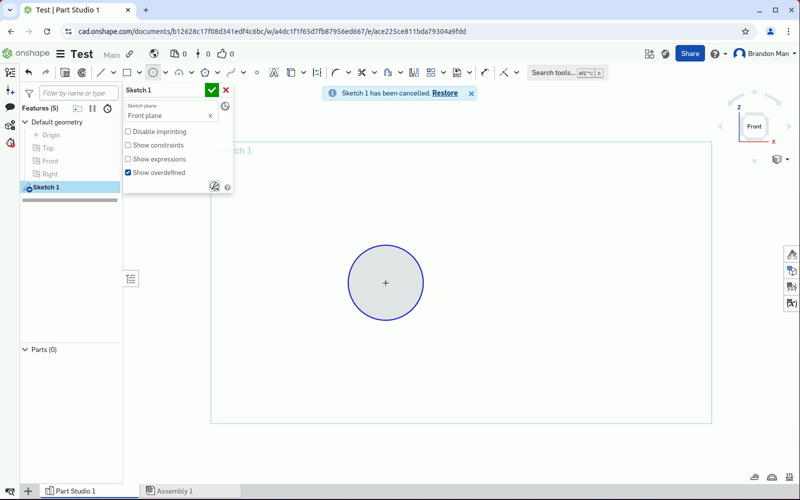
mouse_move(408, 282)
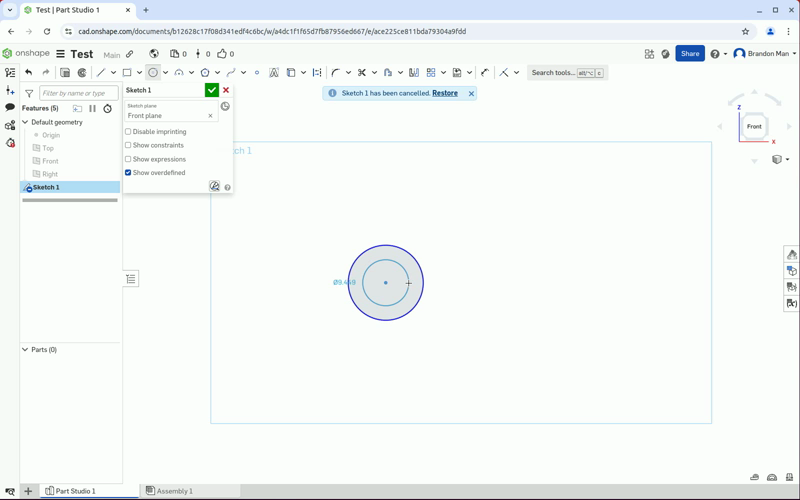
click(408, 282)
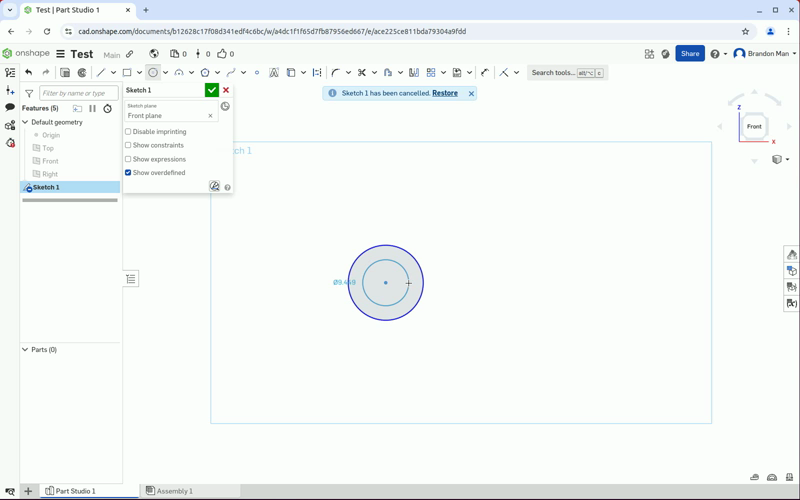
key(esc)
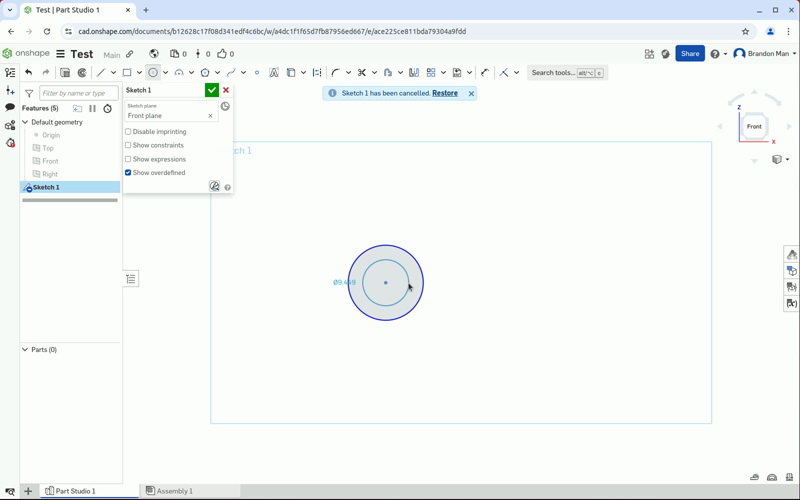
mouse_move(418, 296)
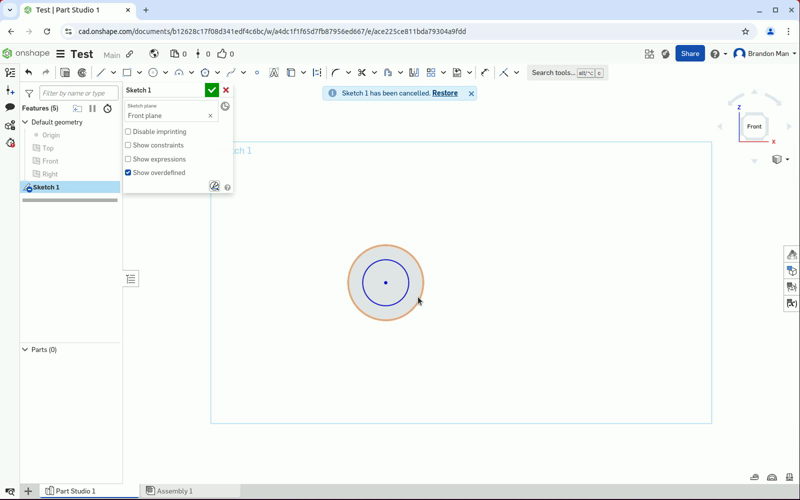
click(418, 296)
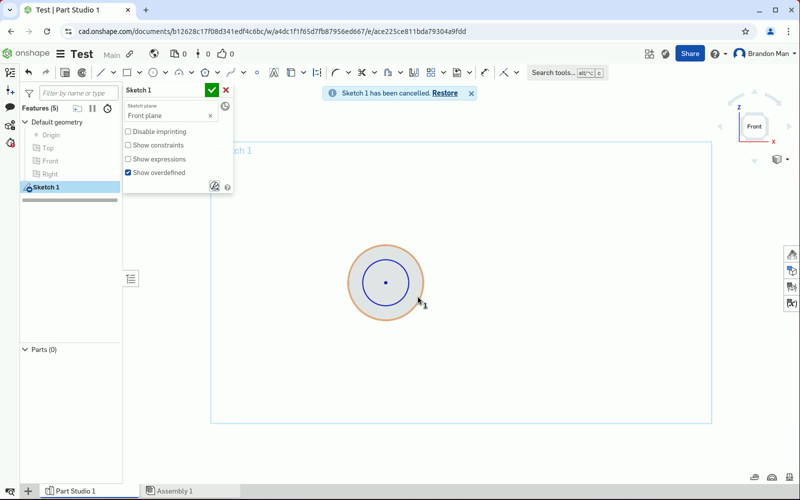
mouse_move(73, 352)
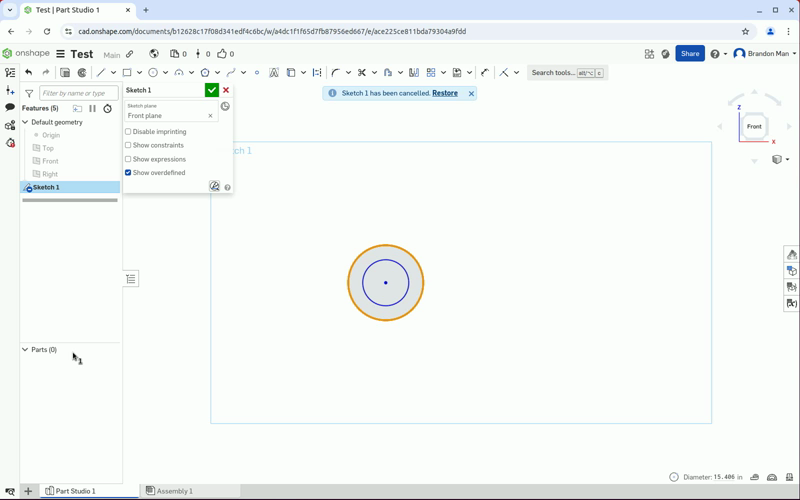
key(shift+y)
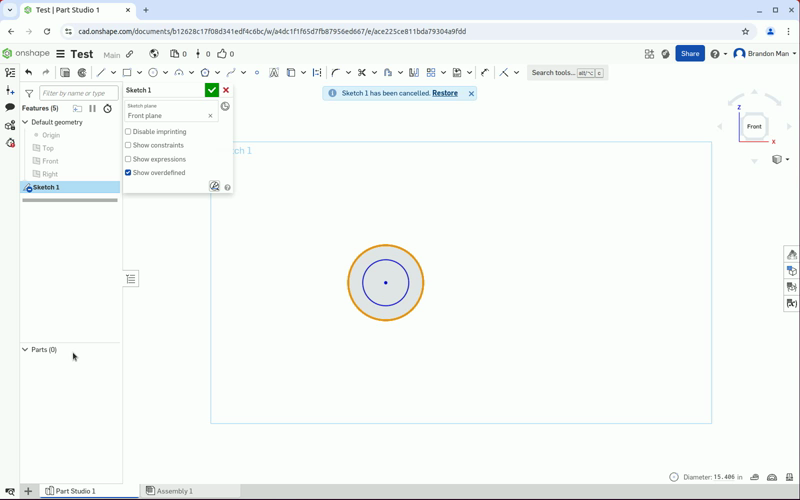
key(shift+e)
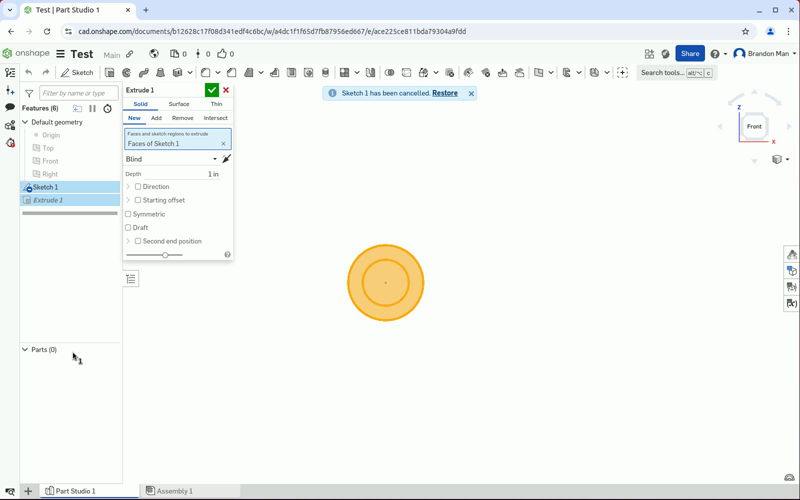
mouse_move(143, 106)
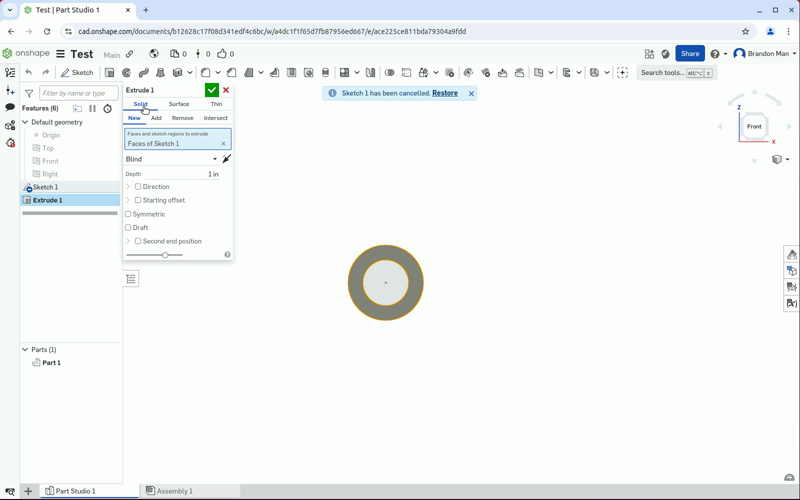
click(143, 106)
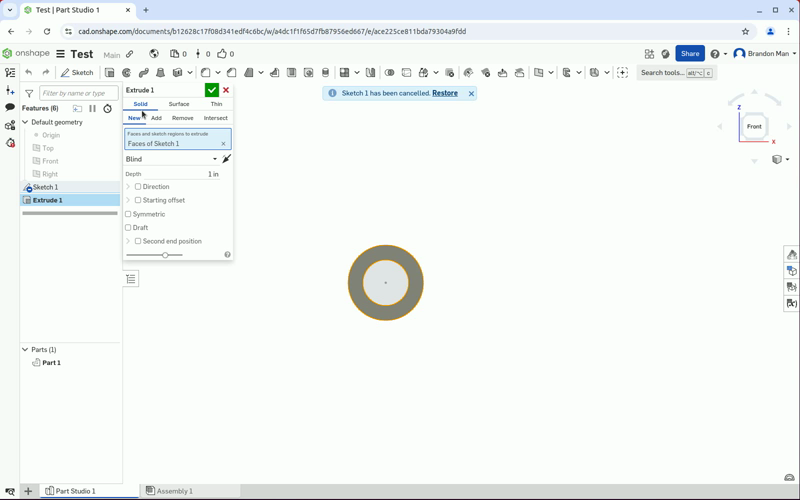
mouse_move(137, 120)
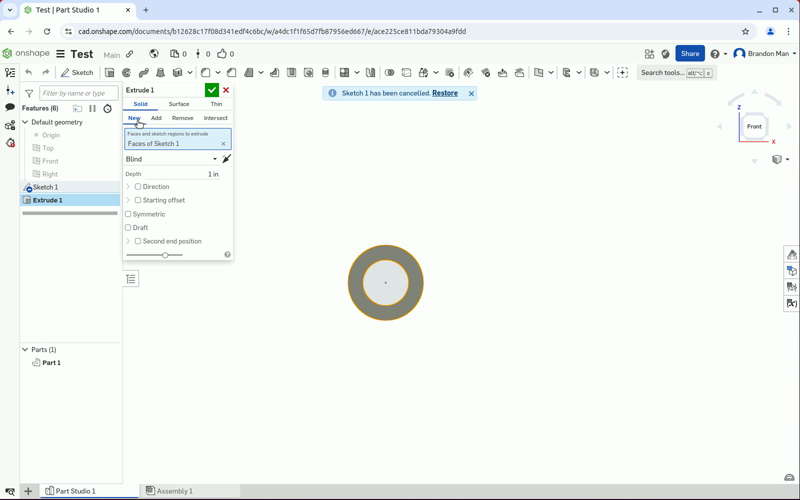
click(137, 120)
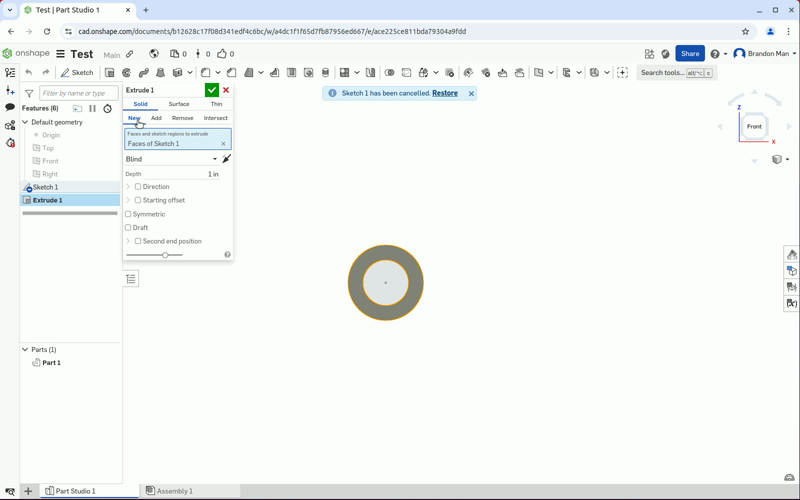
key(tab, 4)
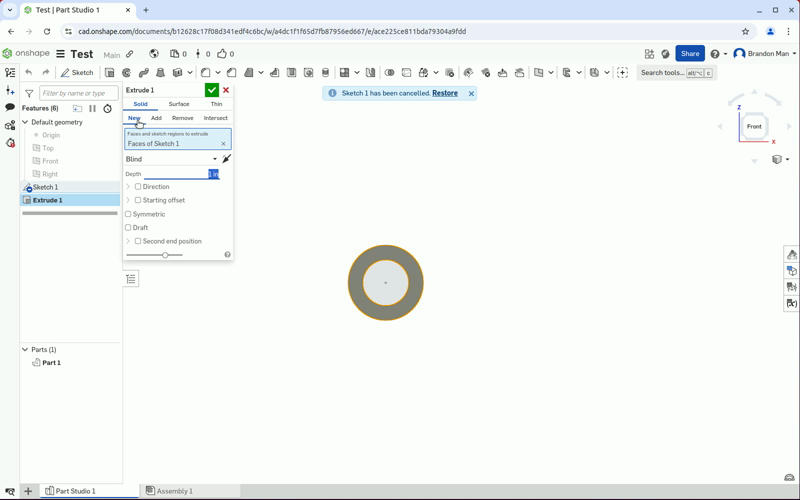
text(7.943)
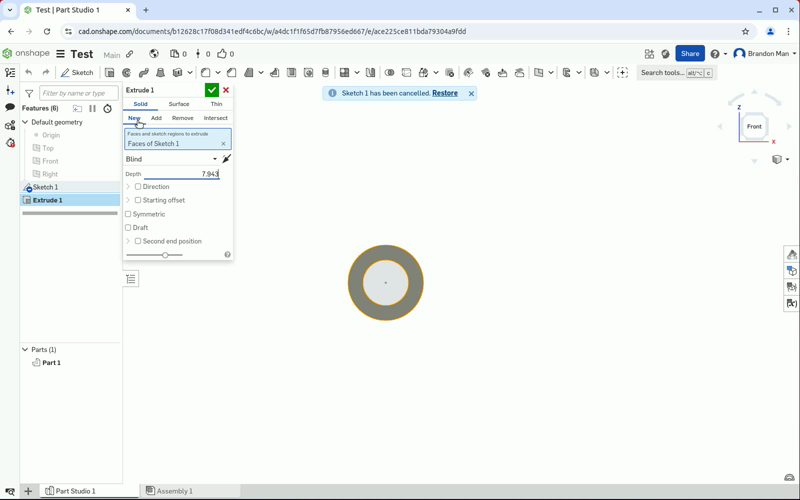
key(enter)
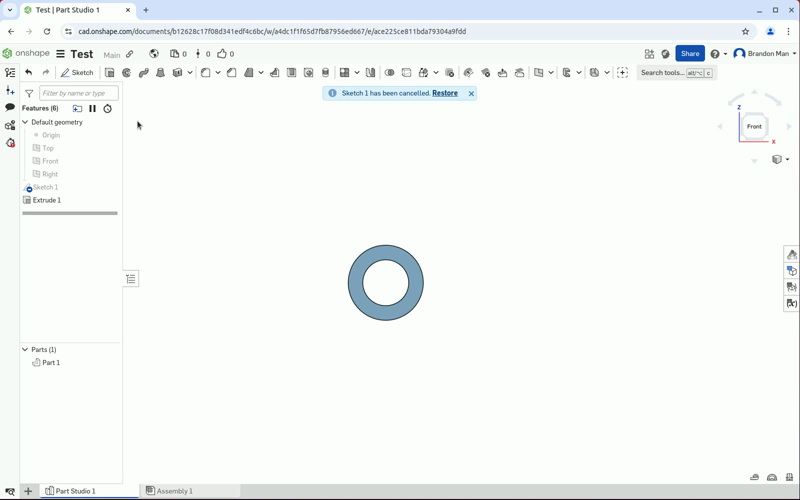
key(shift+h)
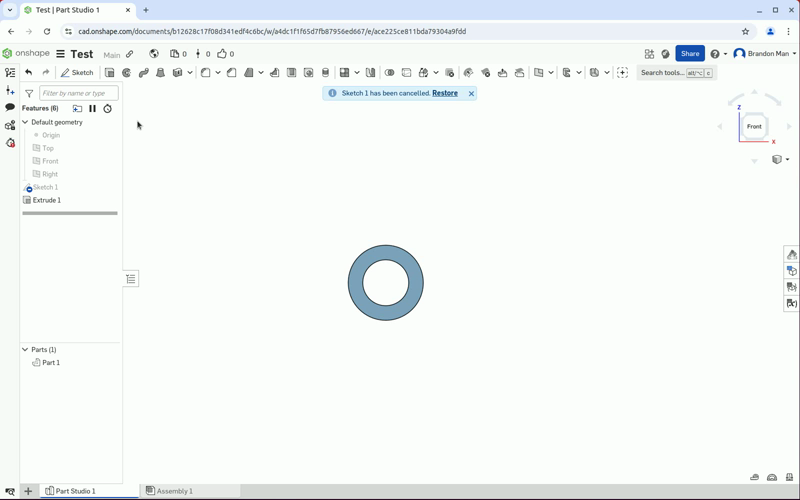
key(shift+h)
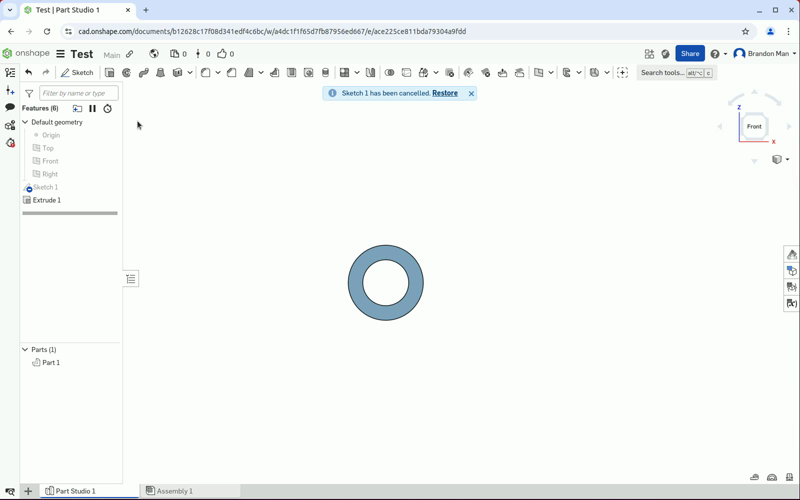
mouse_move(73, 189)
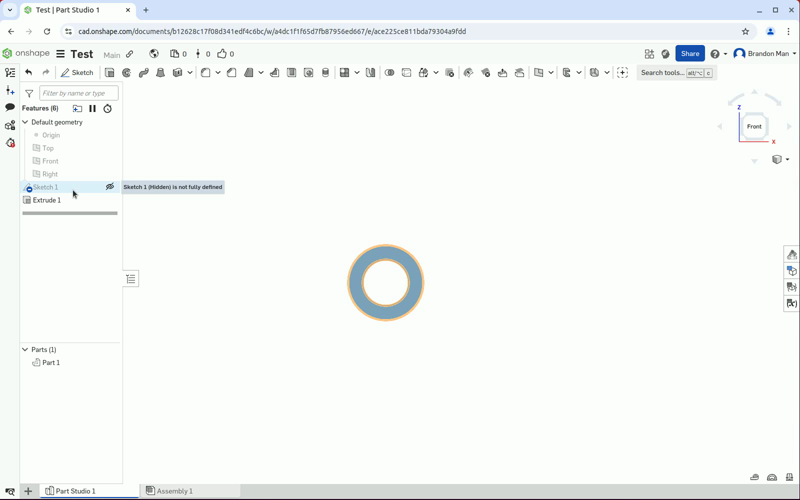
click(73, 189)
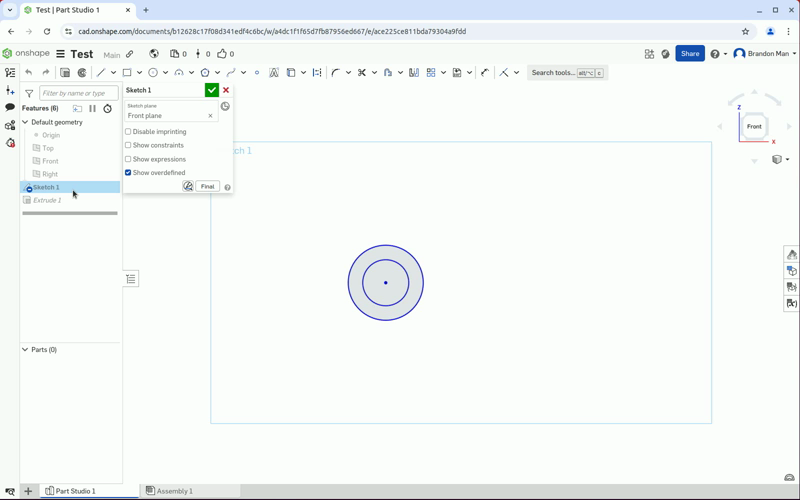
mouse_move(229, 92)
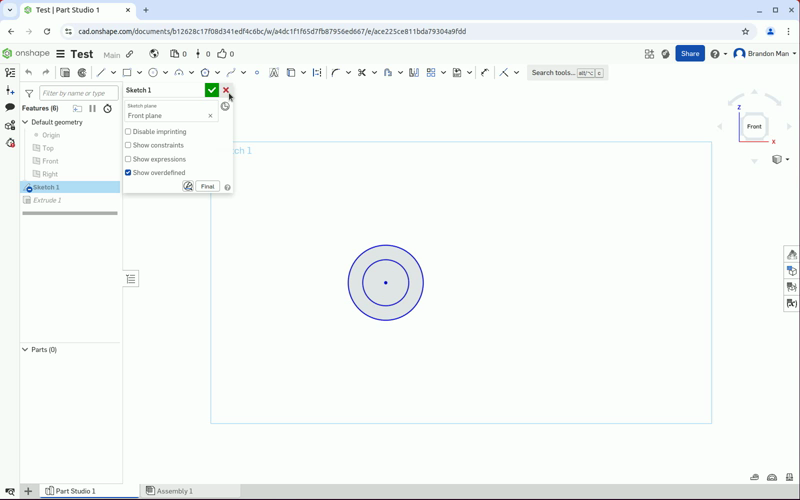
click(229, 92)
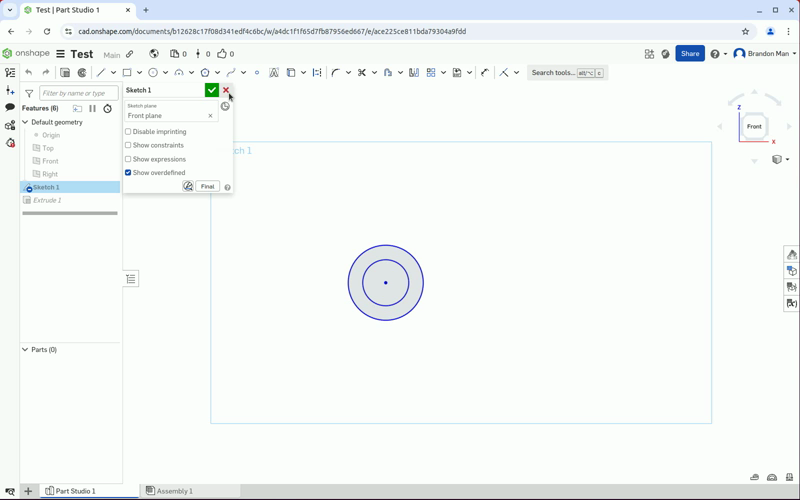
key(shift+s)
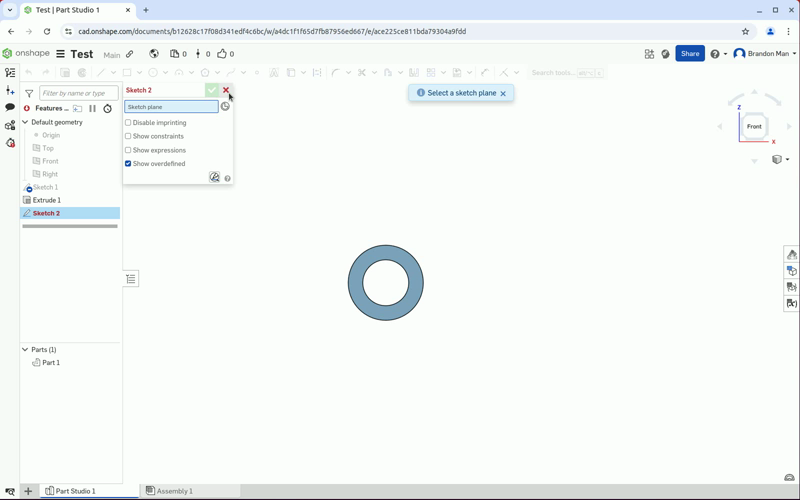
mouse_move(73, 163)
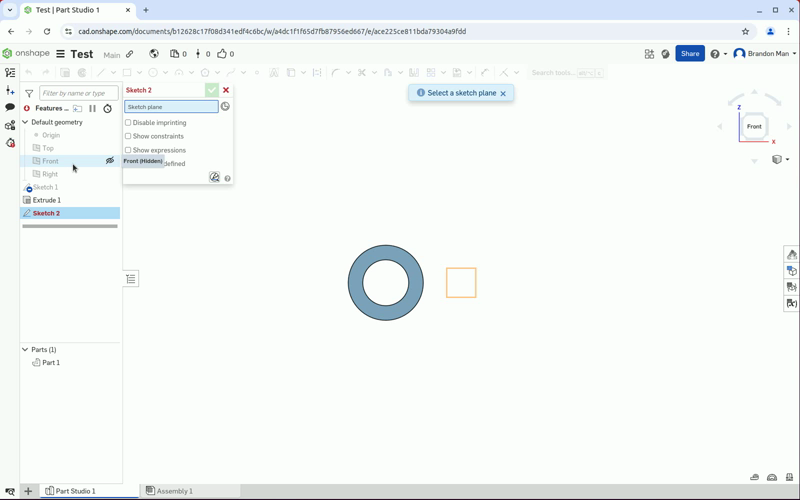
click(73, 163)
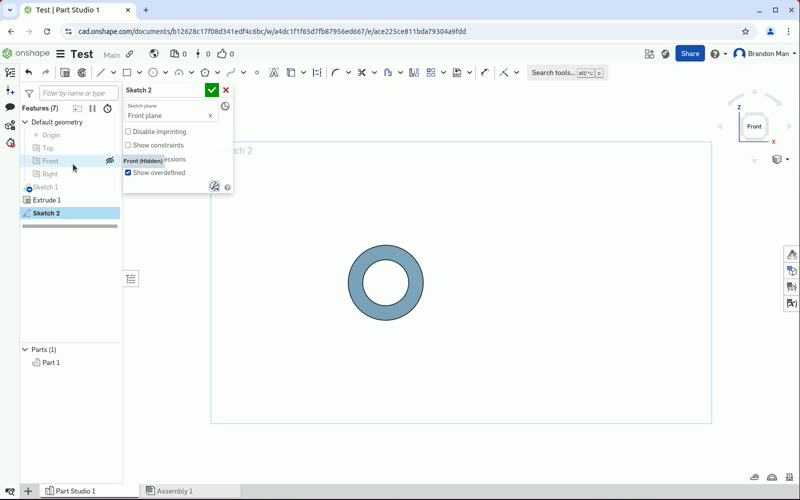
mouse_move(73, 352)
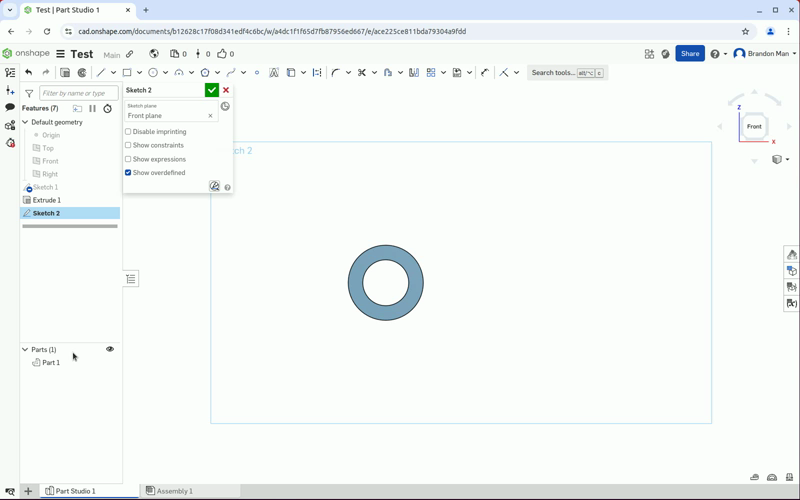
key(y)
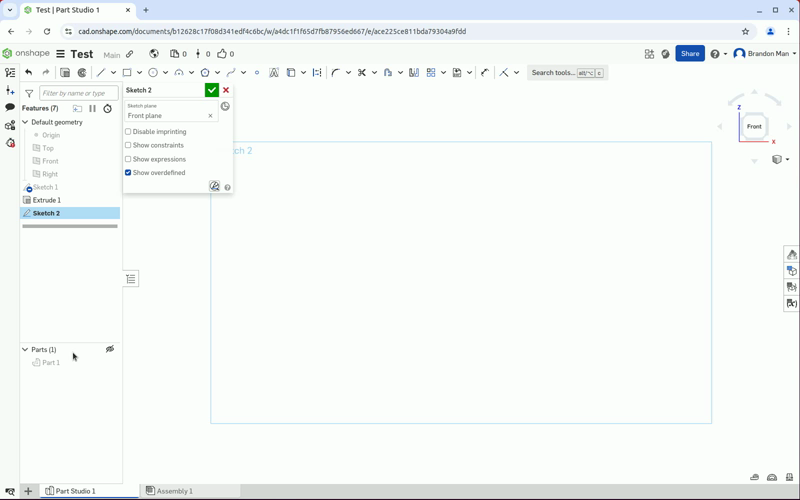
key(l)
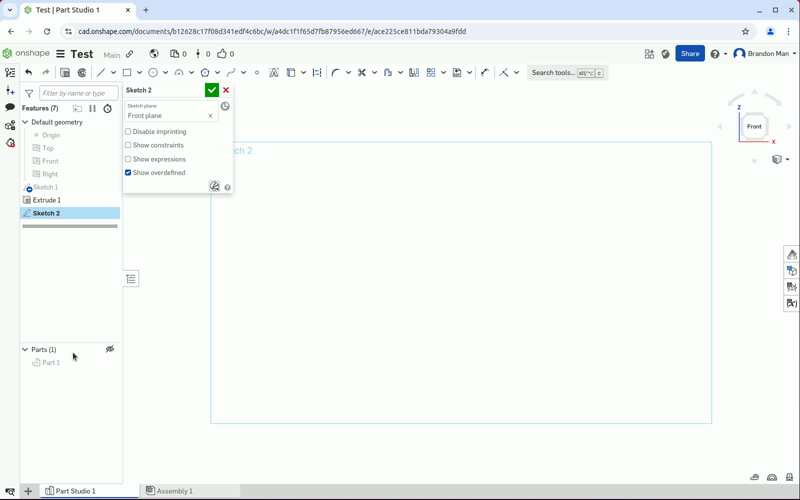
key_down(shift)
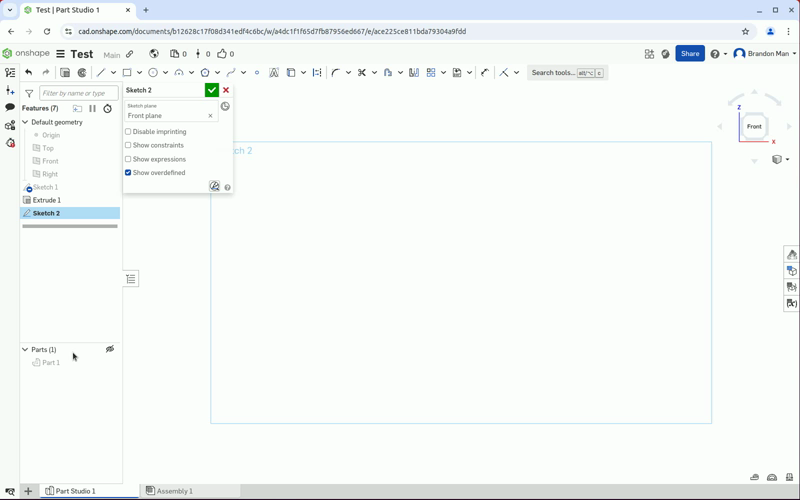
mouse_move(391, 319)
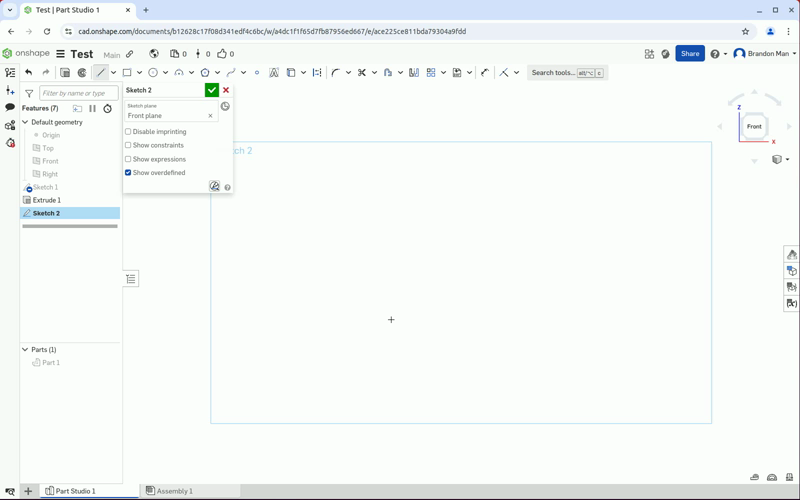
click(391, 319)
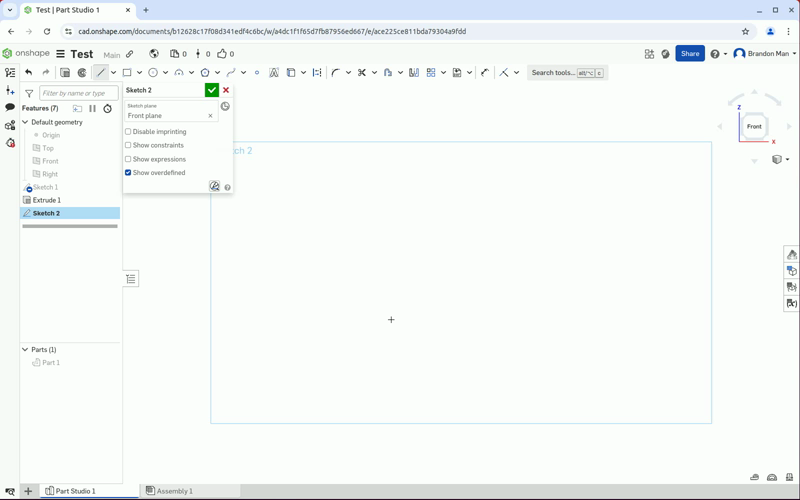
key_up(shift)
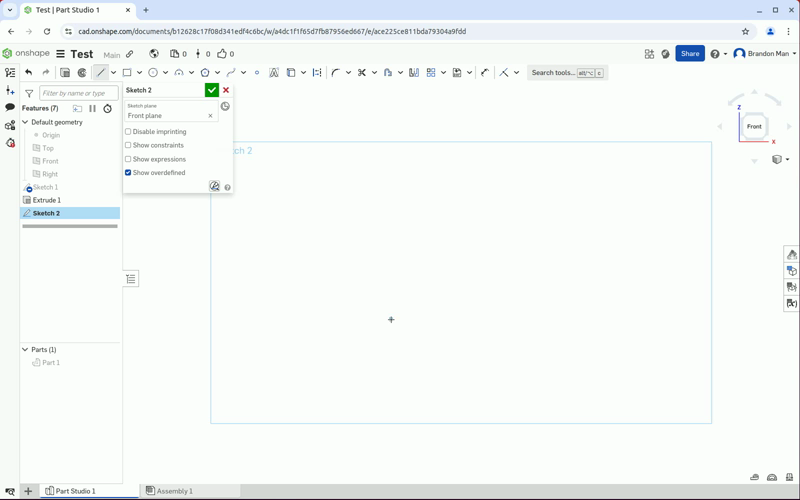
key_down(shift)
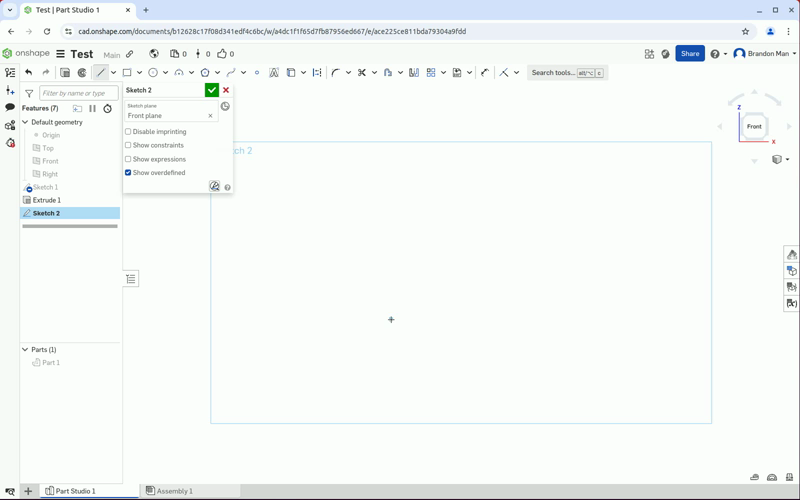
mouse_move(537, 302)
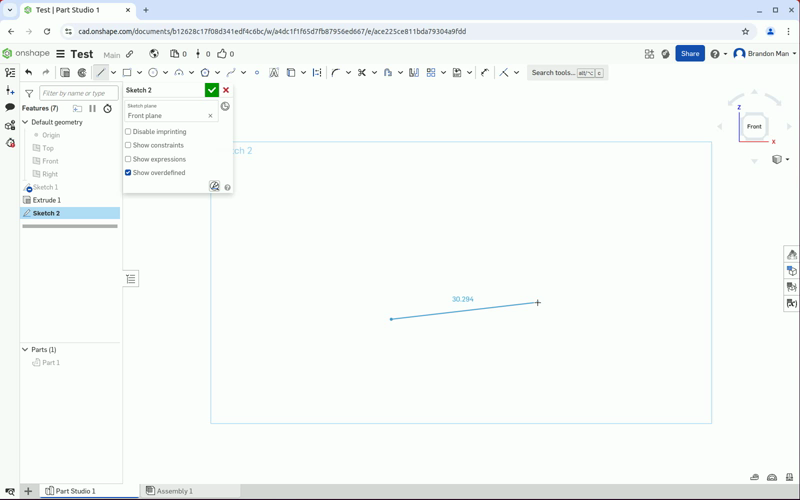
click(537, 302)
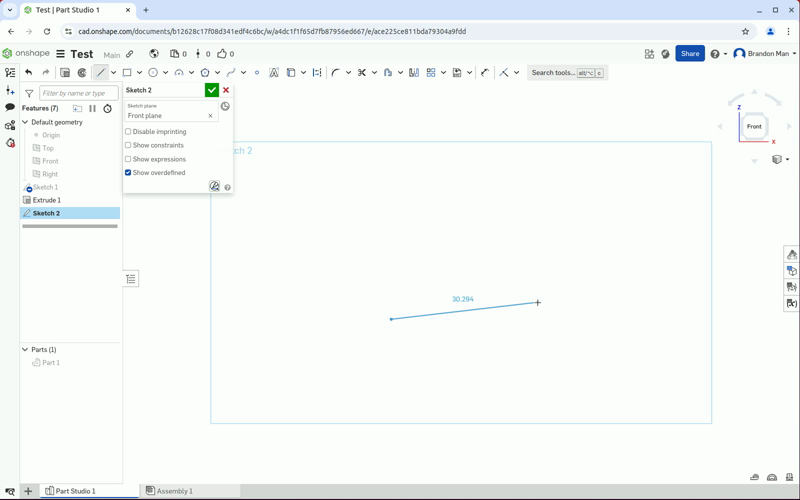
key_up(shift)
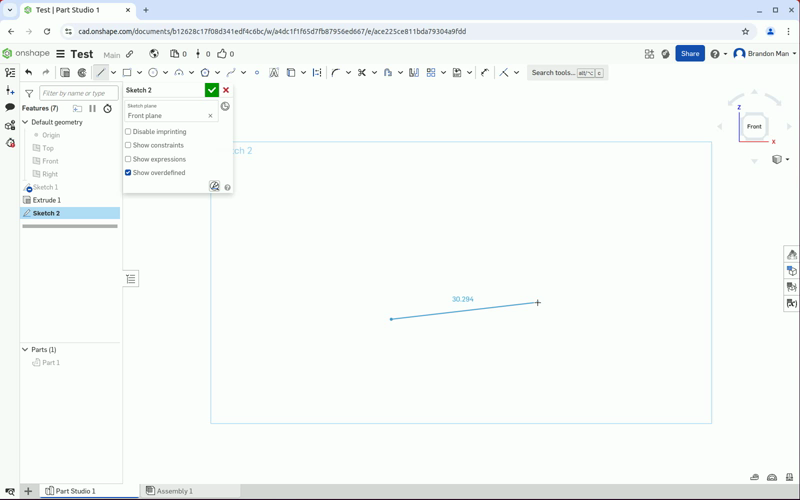
key(esc)
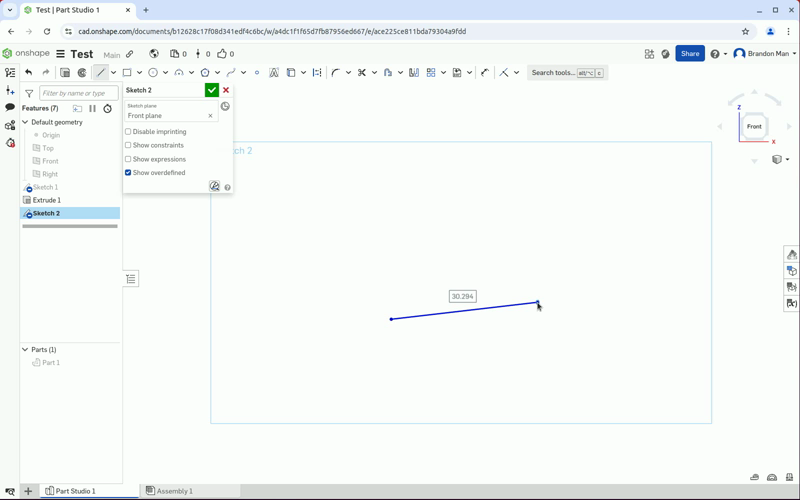
key(a)
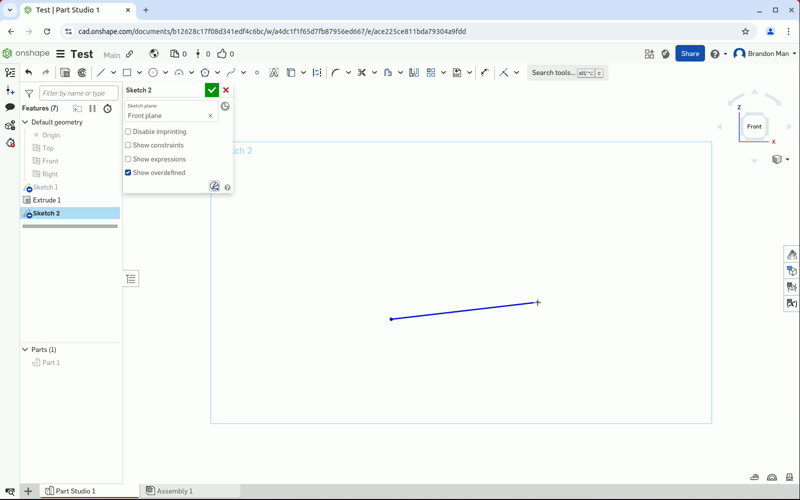
mouse_move(537, 302)
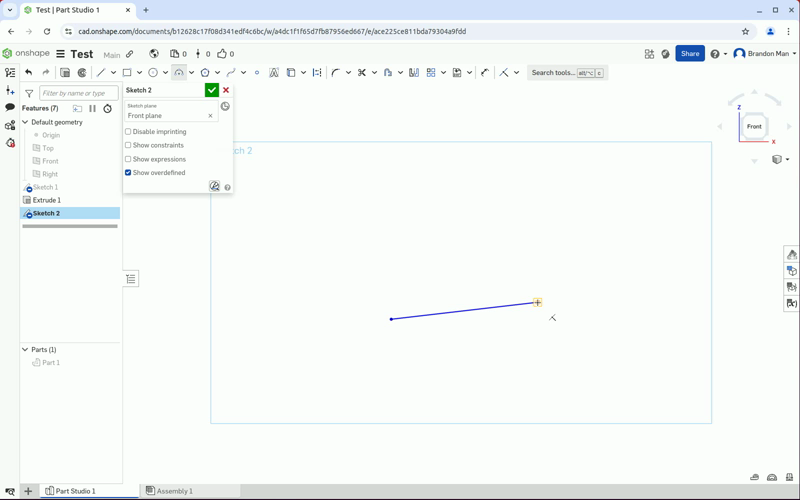
click(537, 302)
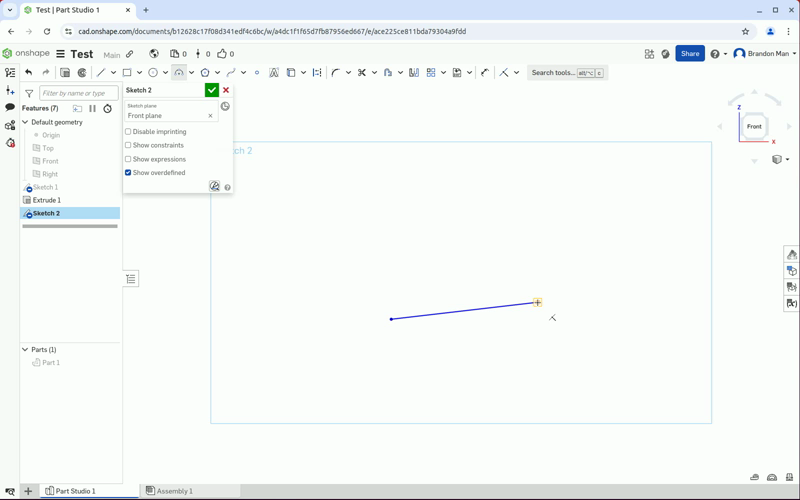
key_down(shift)
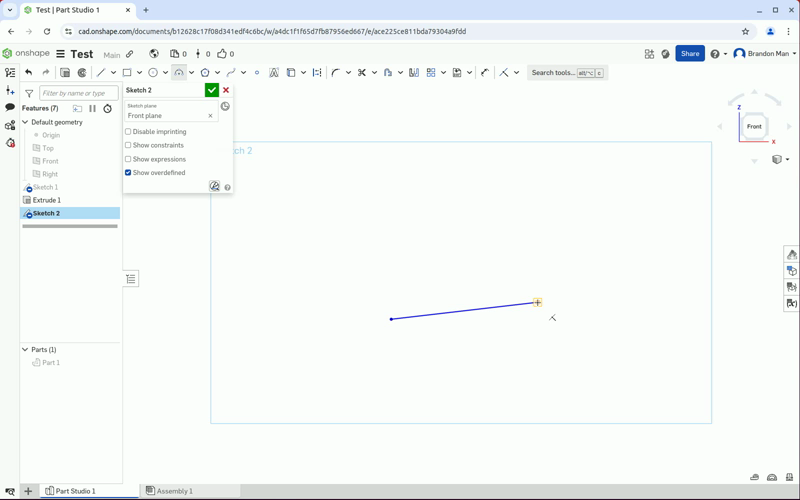
mouse_move(534, 262)
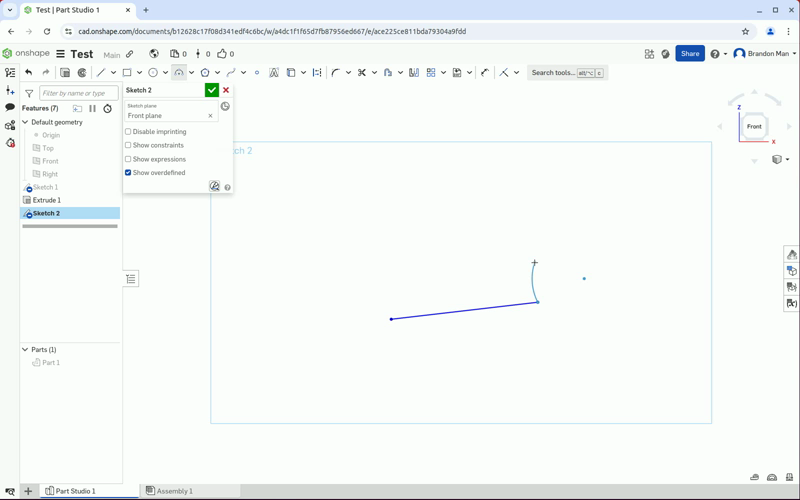
click(534, 262)
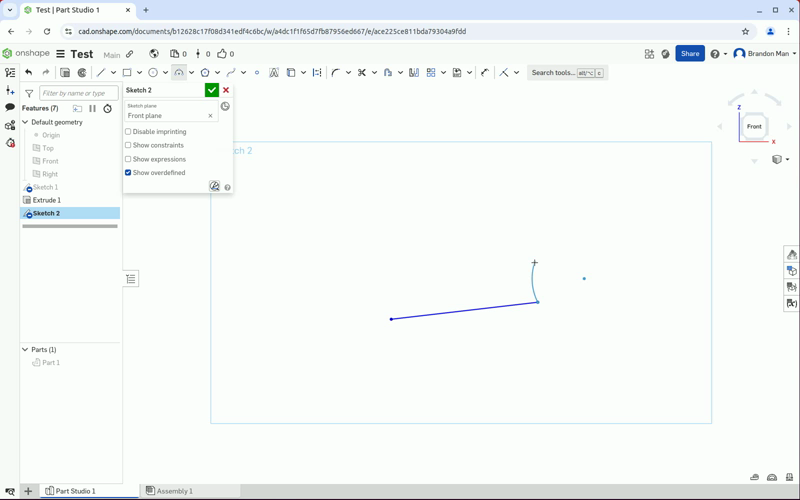
mouse_move(515, 283)
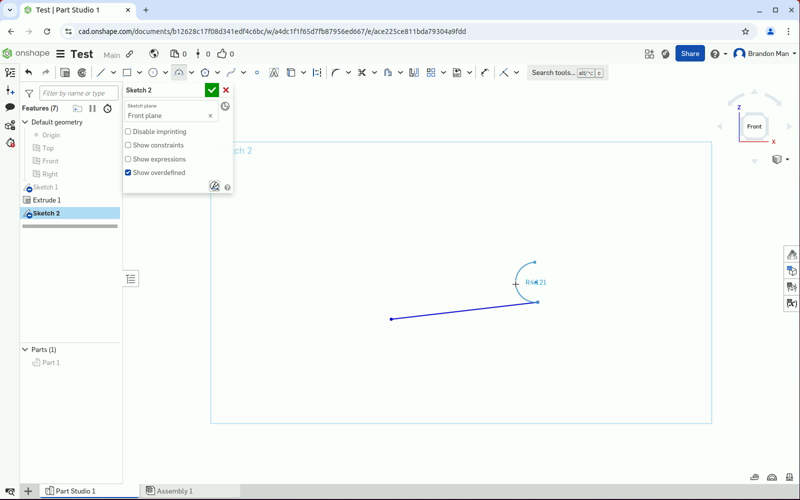
click(515, 283)
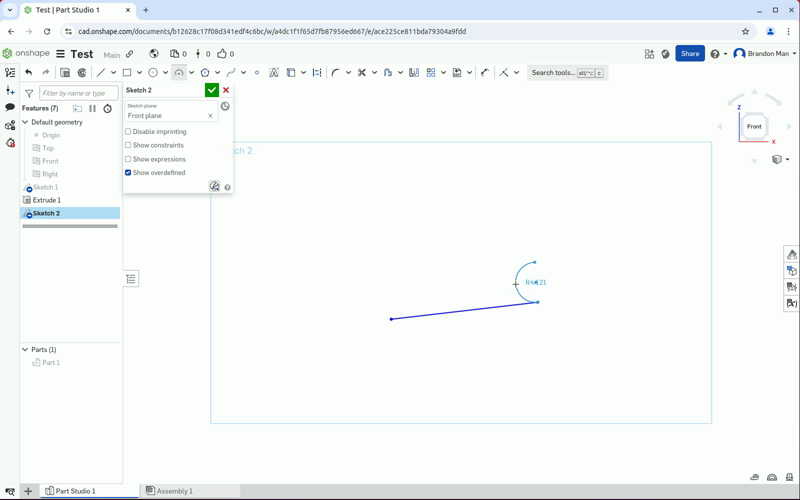
key_up(shift)
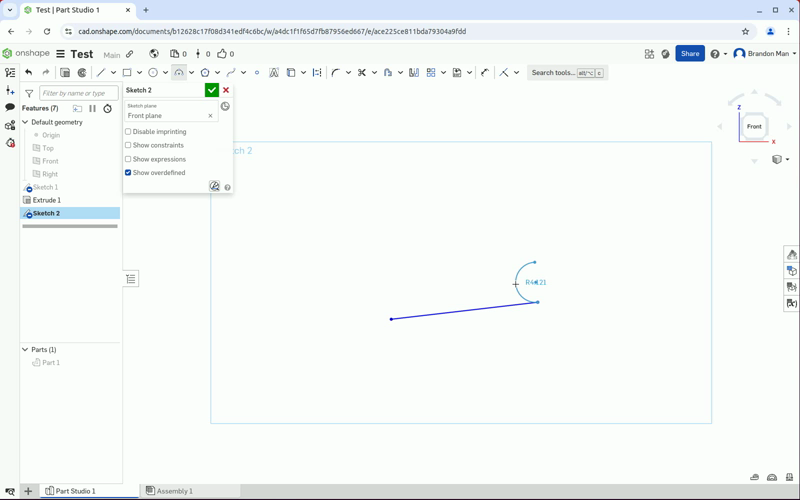
key(esc)
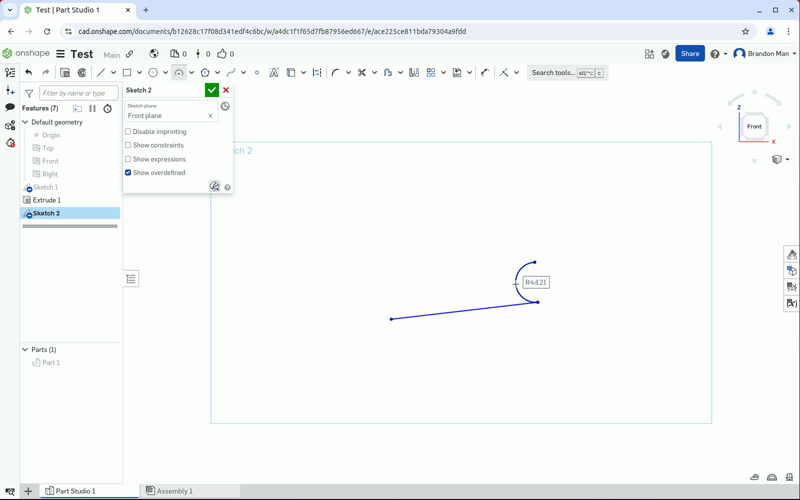
key(l)
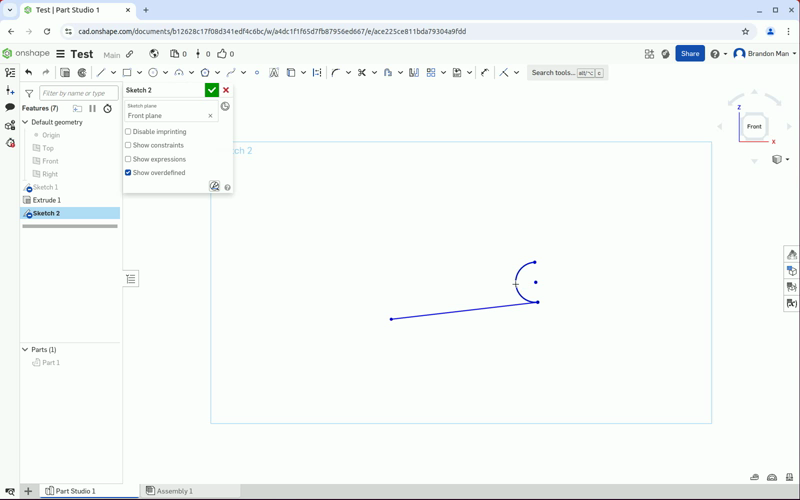
mouse_move(534, 262)
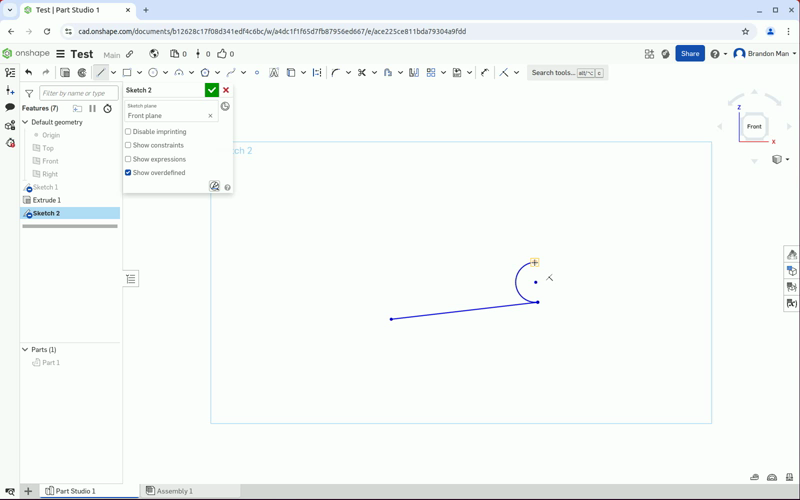
click(534, 262)
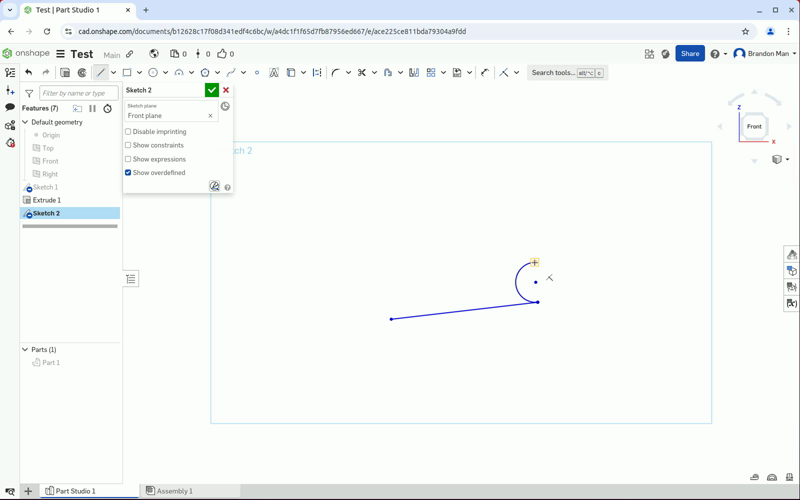
key_down(shift)
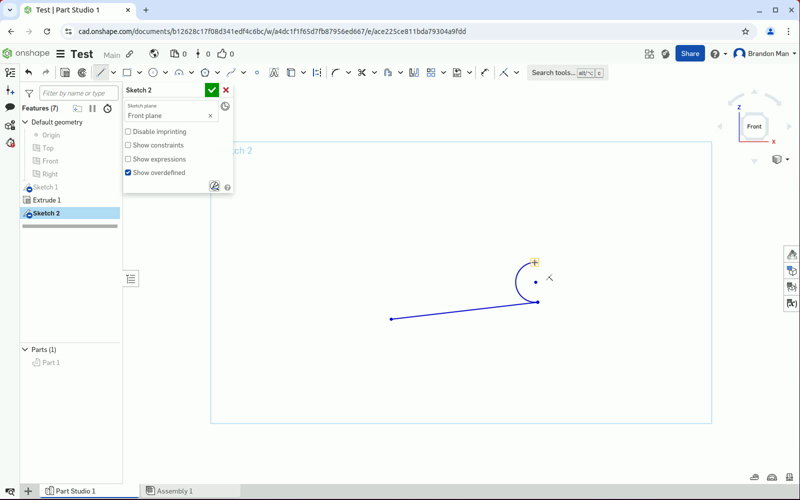
mouse_move(391, 246)
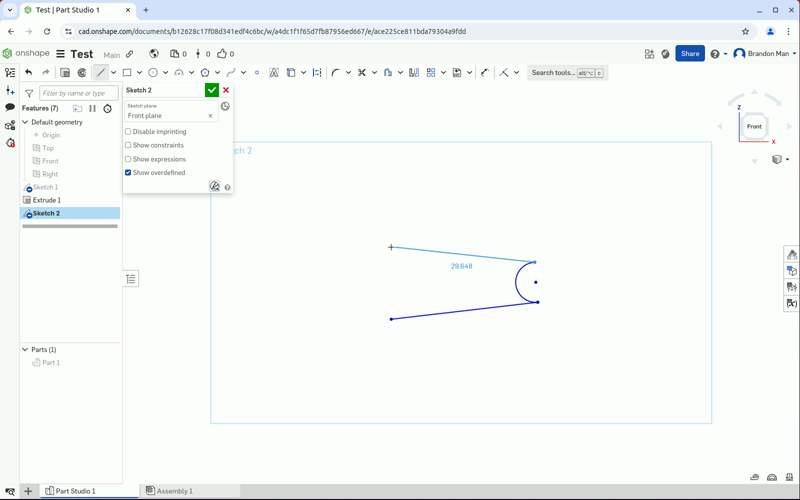
click(391, 246)
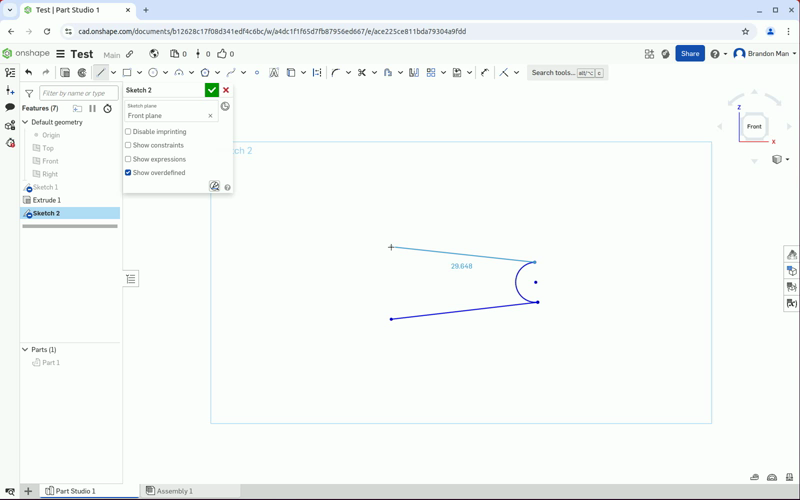
key_up(shift)
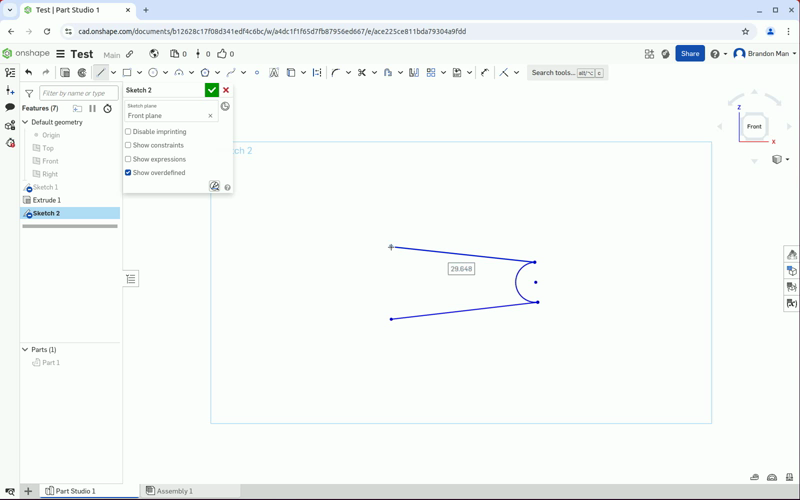
key(esc)
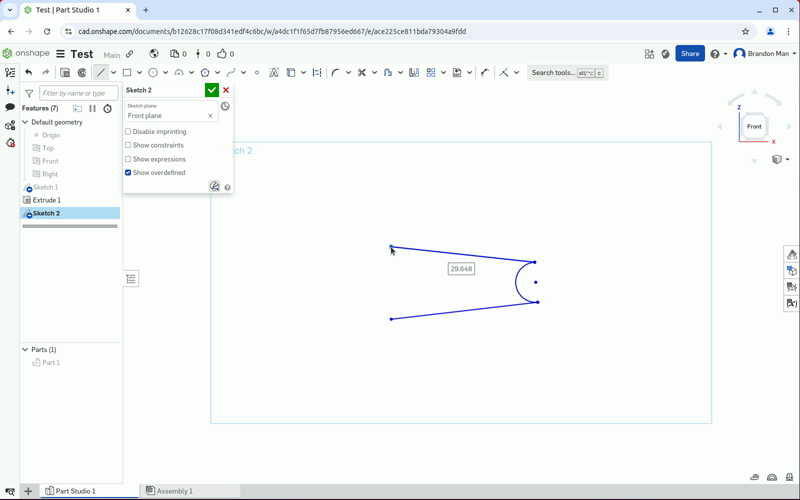
key(a)
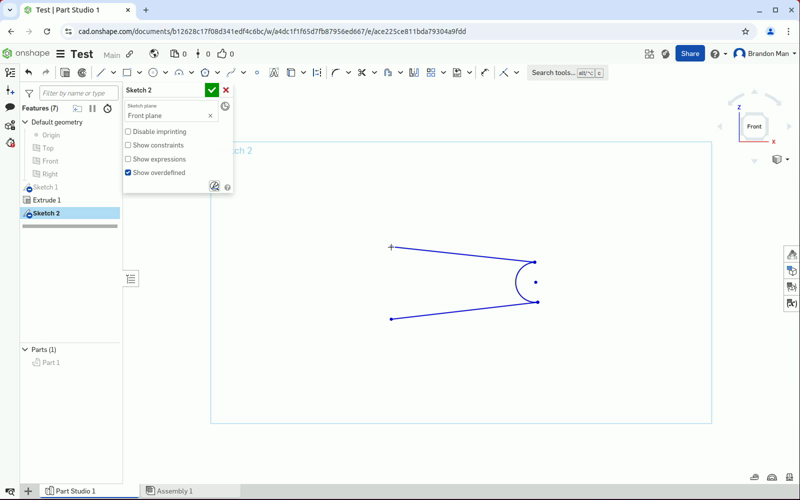
mouse_move(391, 246)
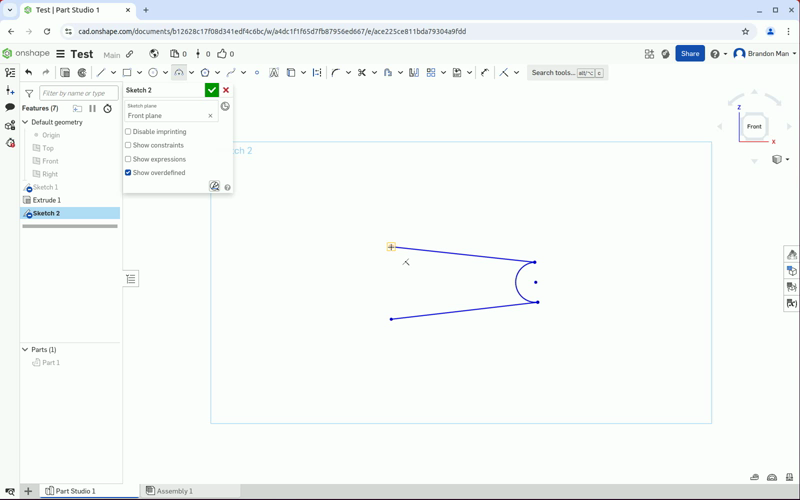
click(391, 246)
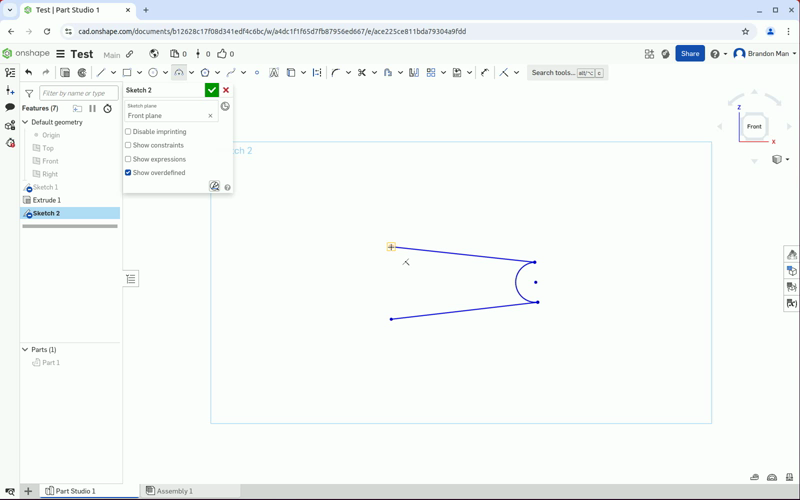
mouse_move(391, 319)
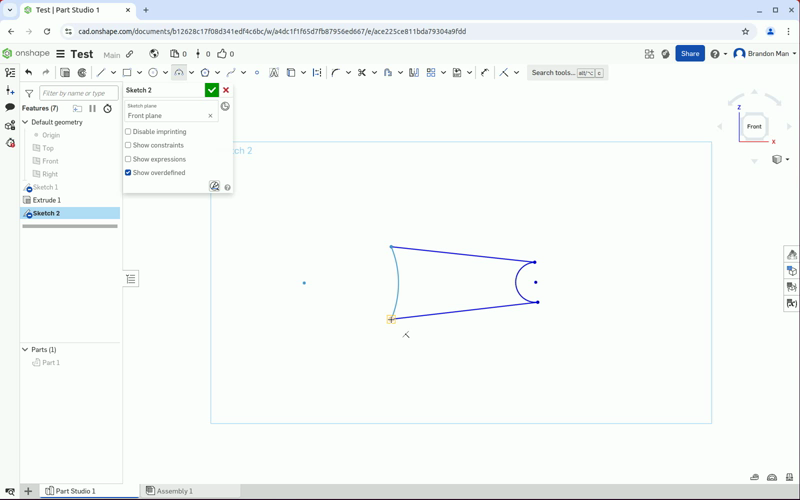
click(391, 319)
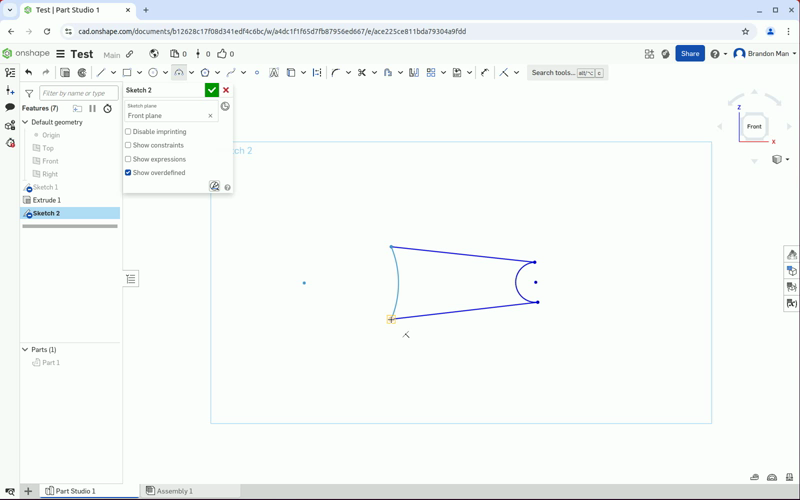
key_down(shift)
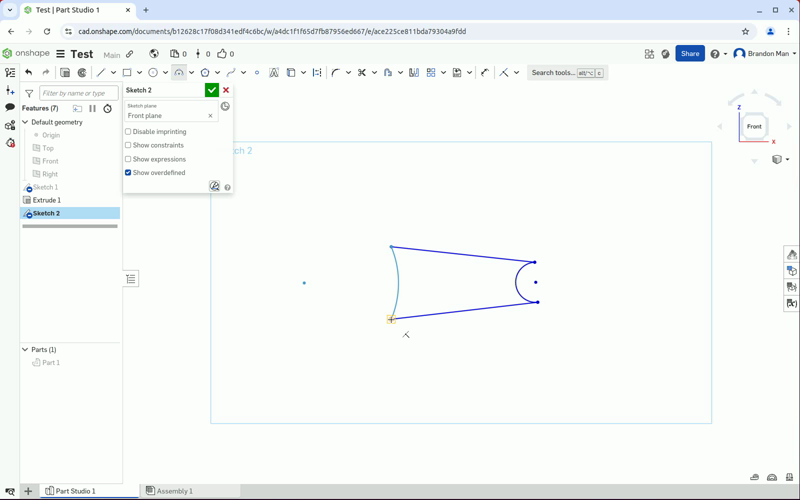
mouse_move(422, 283)
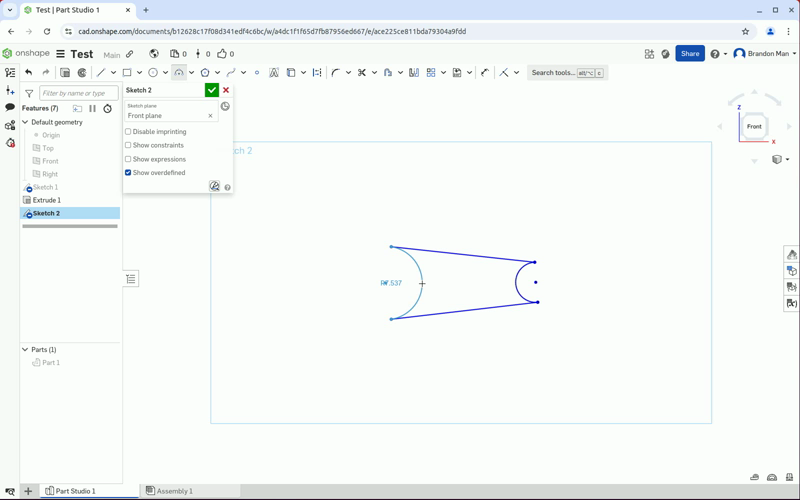
click(422, 283)
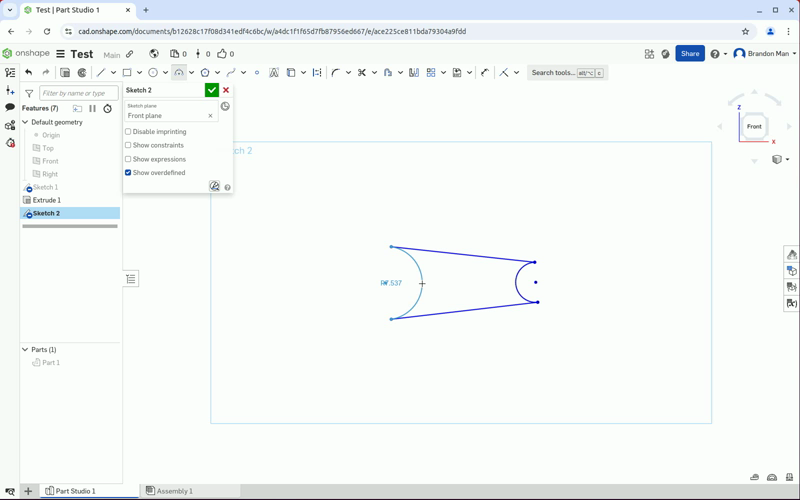
key_up(shift)
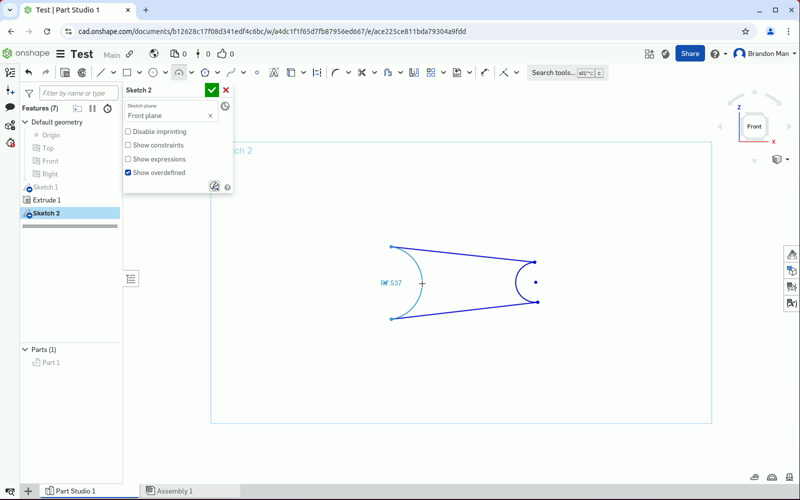
key(esc)
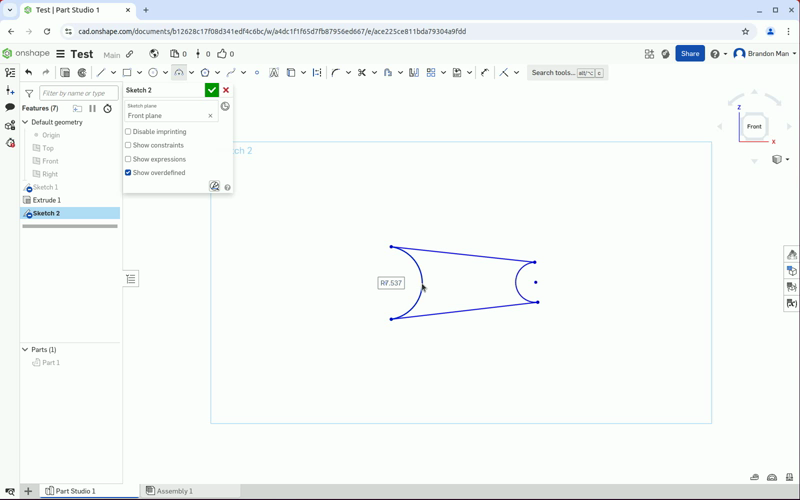
mouse_move(426, 276)
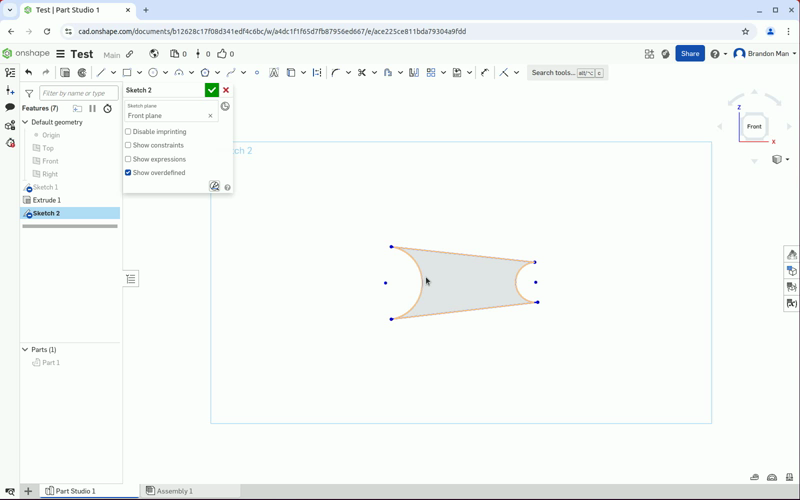
click(426, 276)
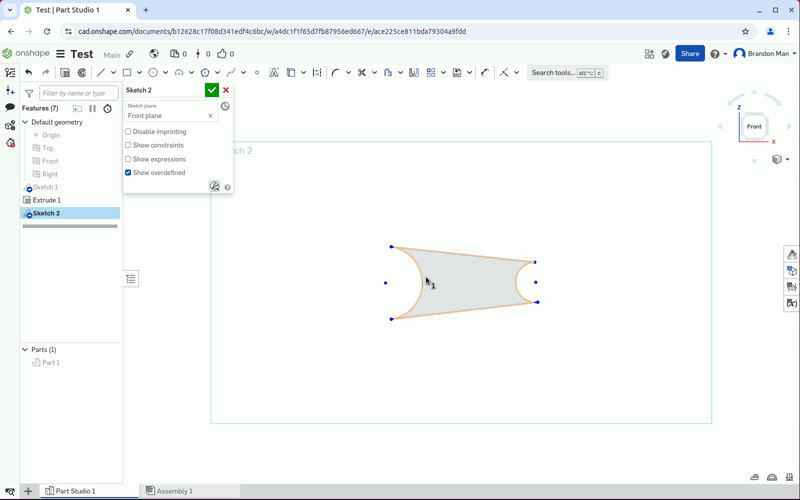
mouse_move(73, 352)
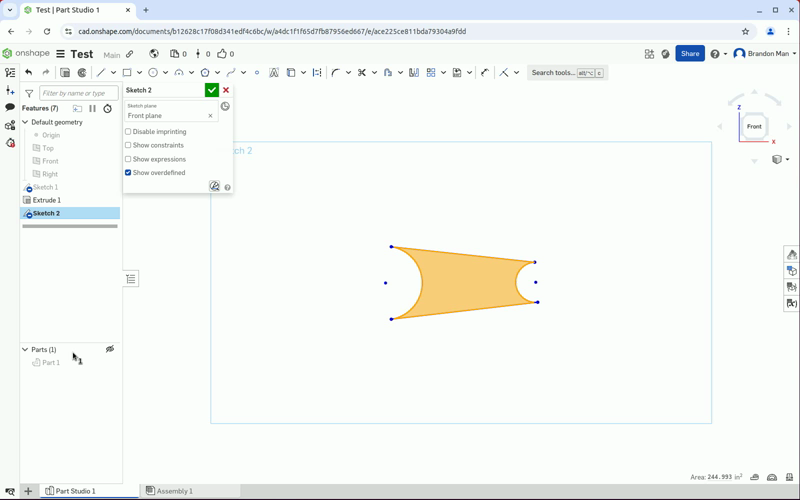
key(shift+y)
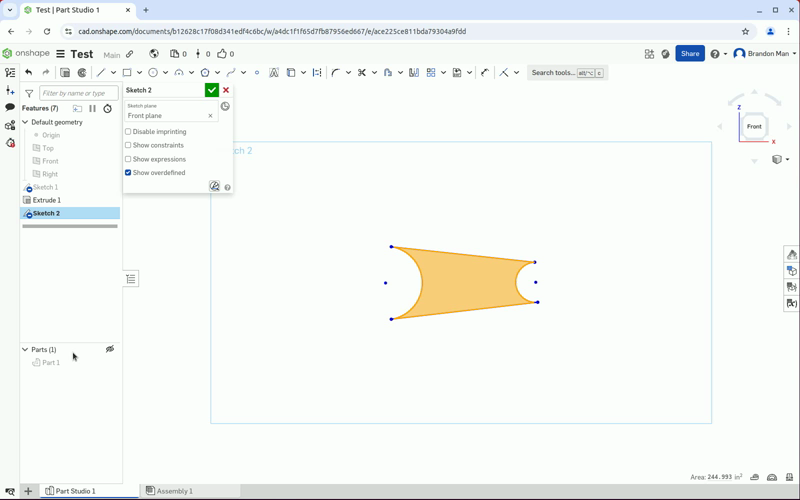
key(shift+e)
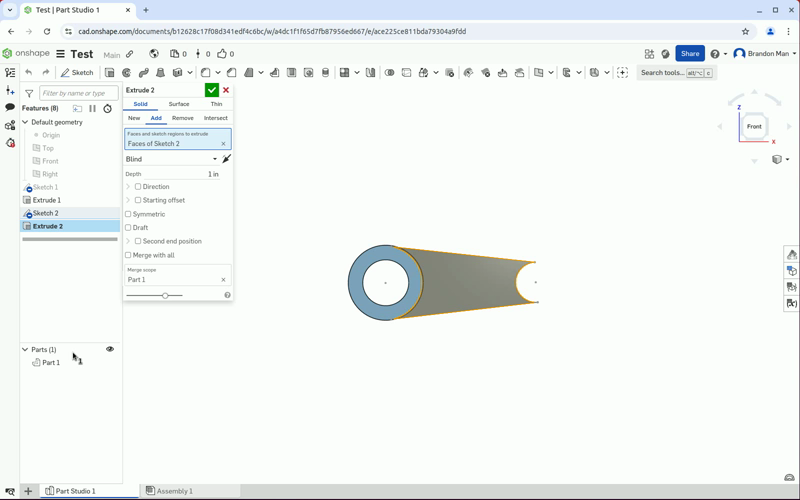
mouse_move(143, 106)
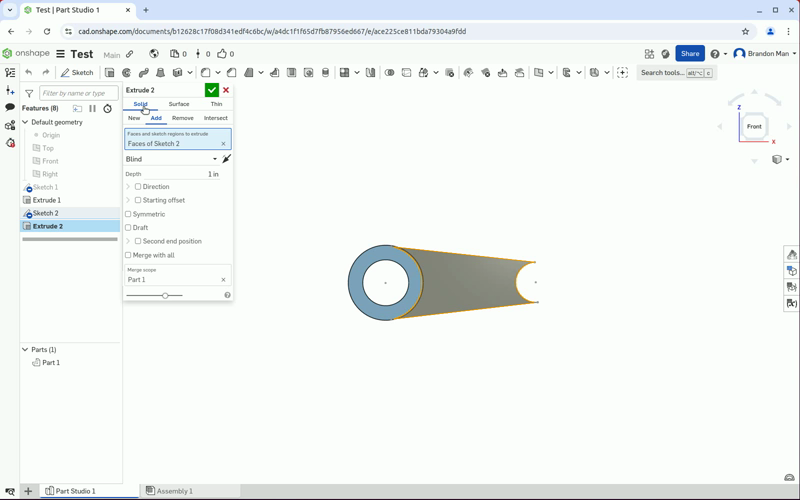
click(143, 106)
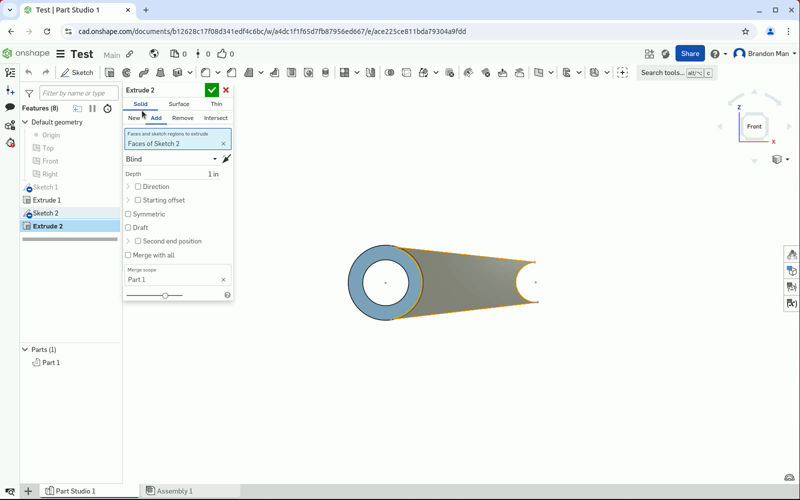
mouse_move(137, 120)
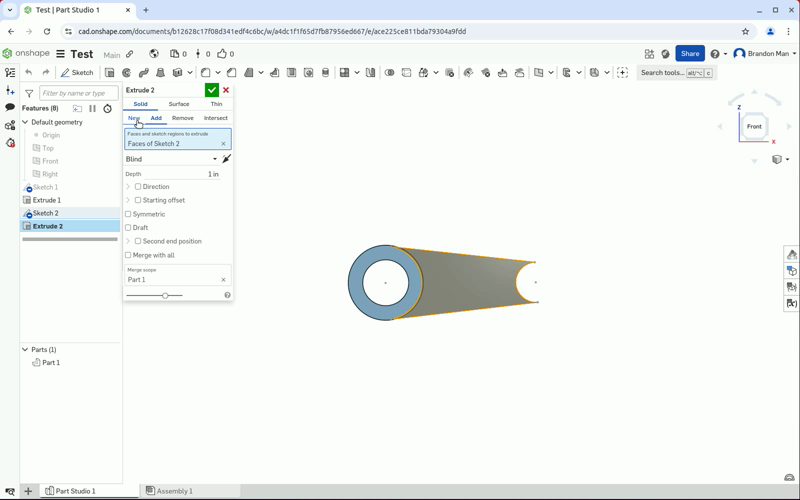
click(137, 120)
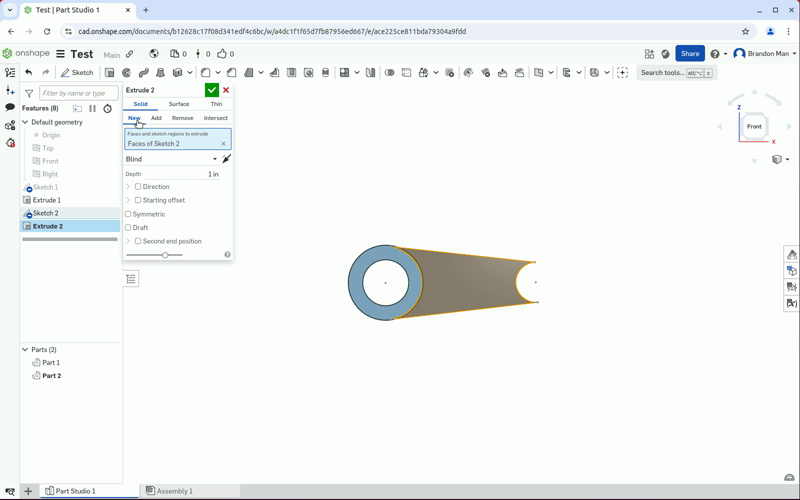
key(tab, 4)
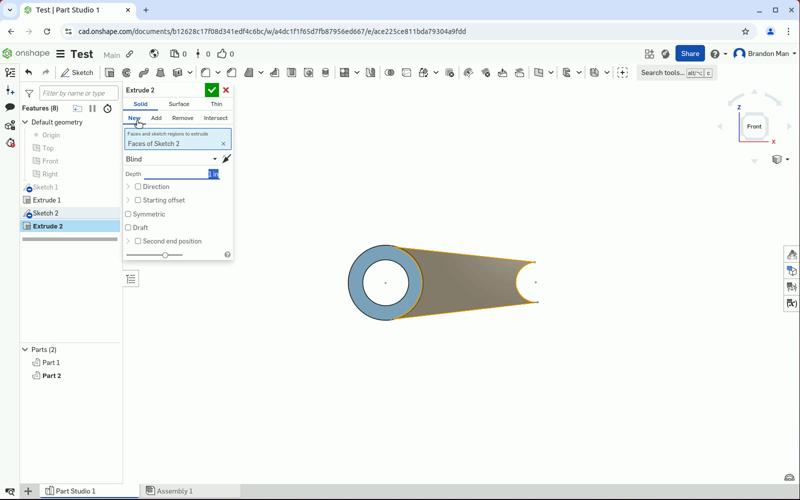
text(7.943)
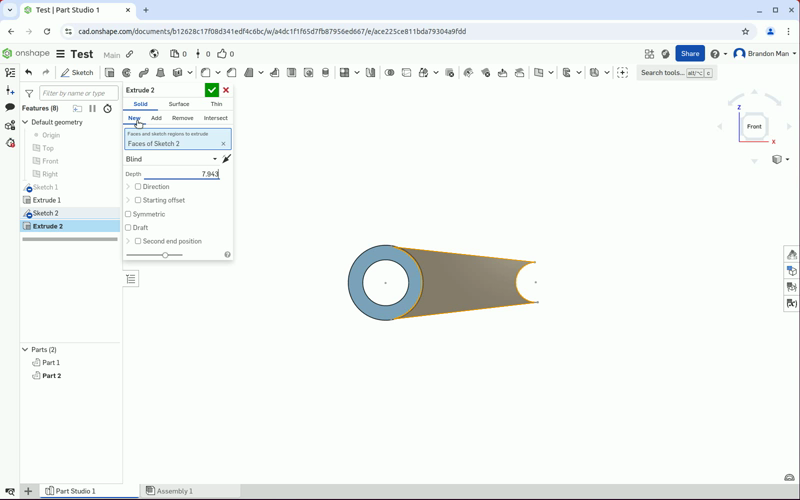
key(enter)
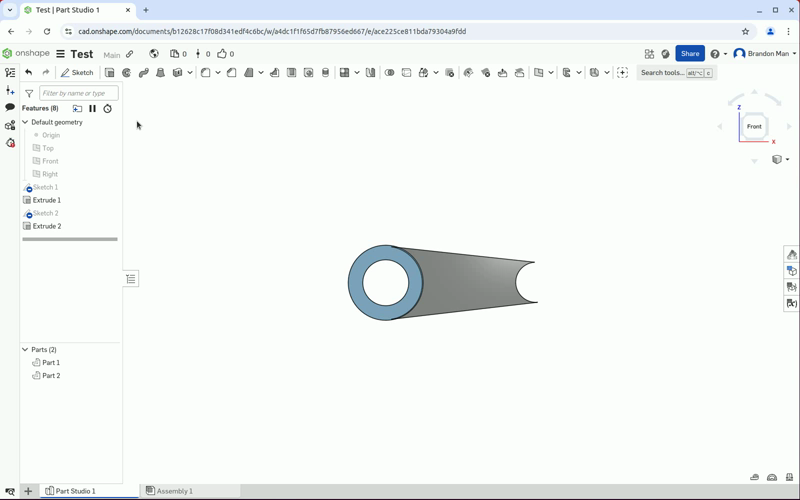
key(shift+h)
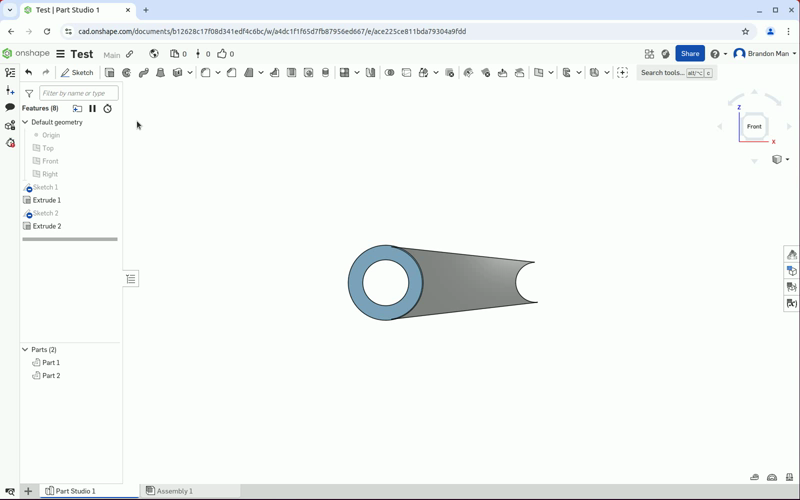
key(shift+h)
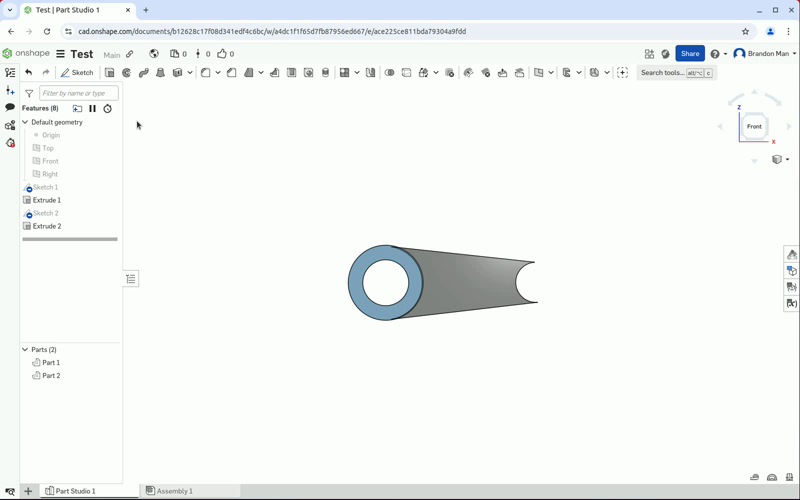
mouse_move(73, 189)
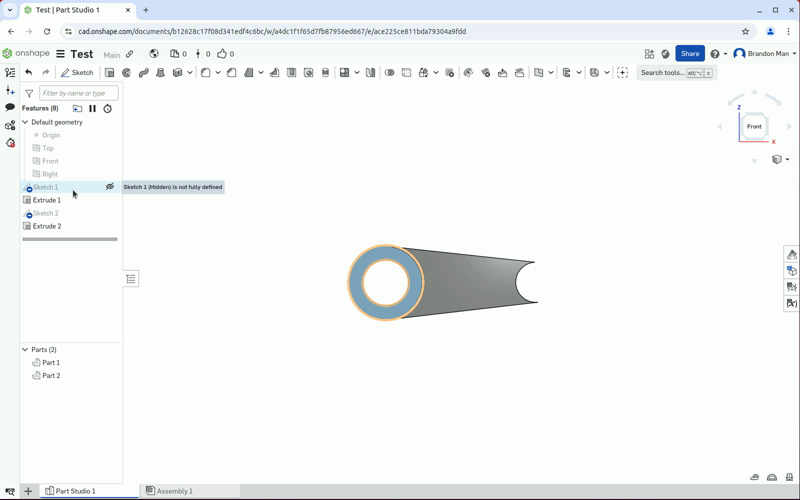
click(73, 189)
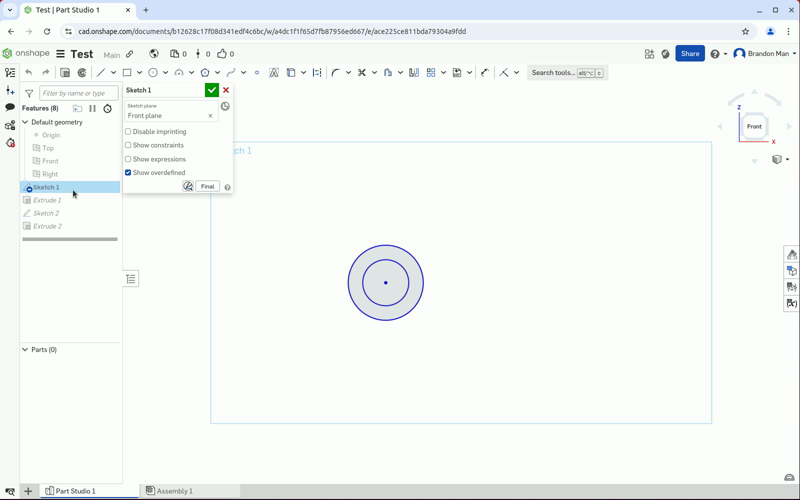
mouse_move(229, 92)
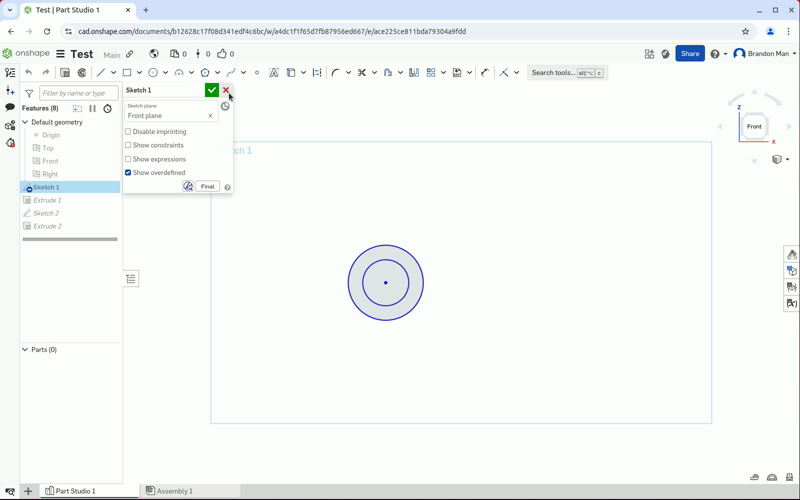
click(229, 92)
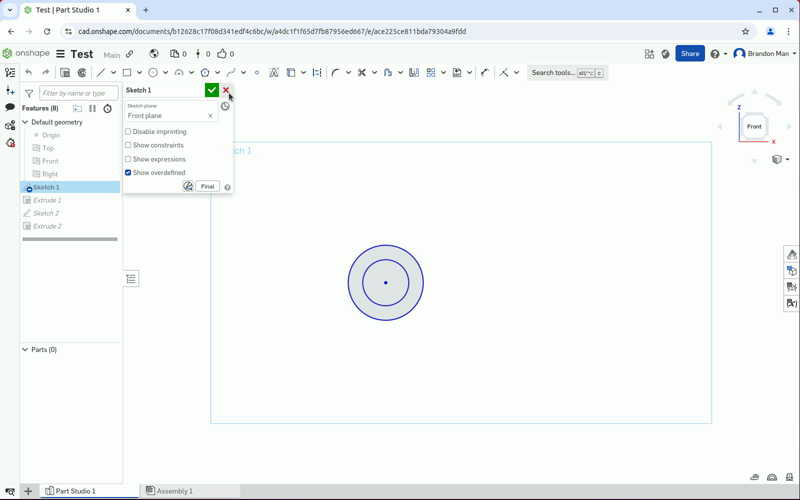
key(shift+s)
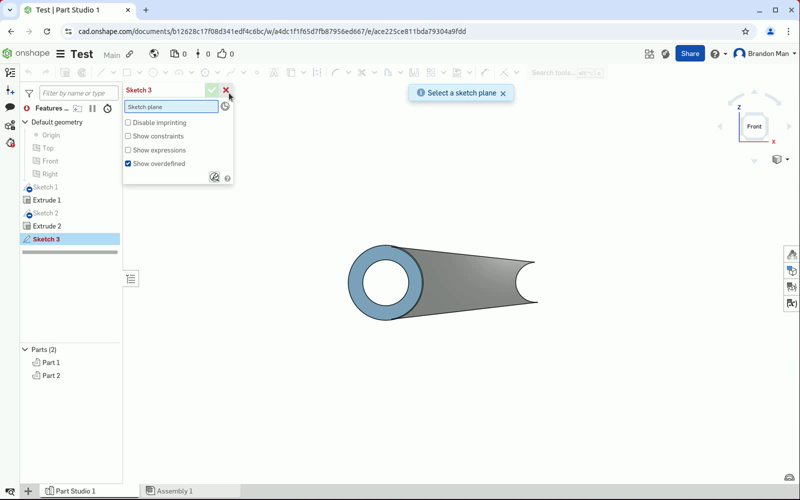
mouse_move(73, 163)
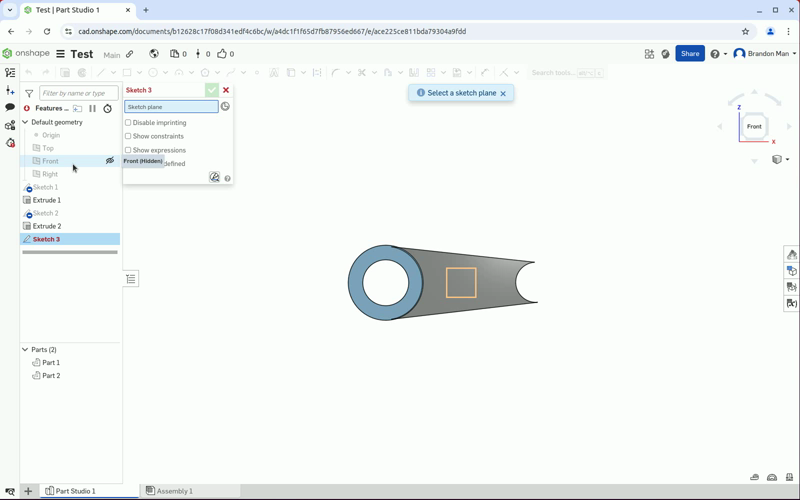
click(73, 163)
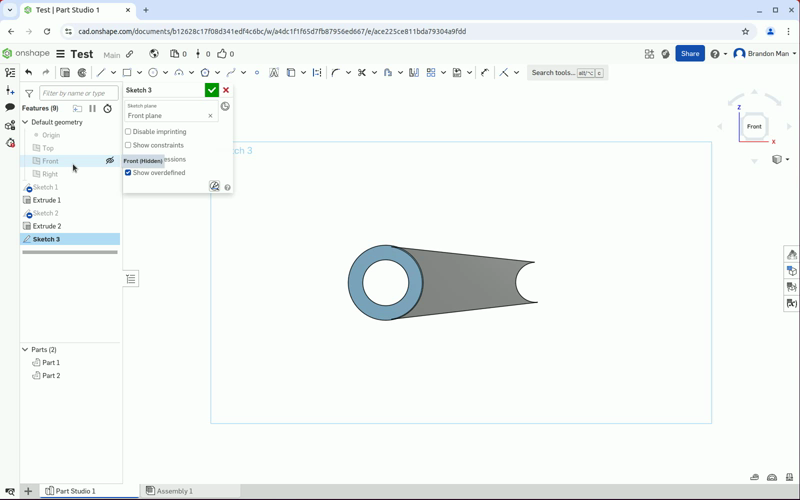
mouse_move(73, 352)
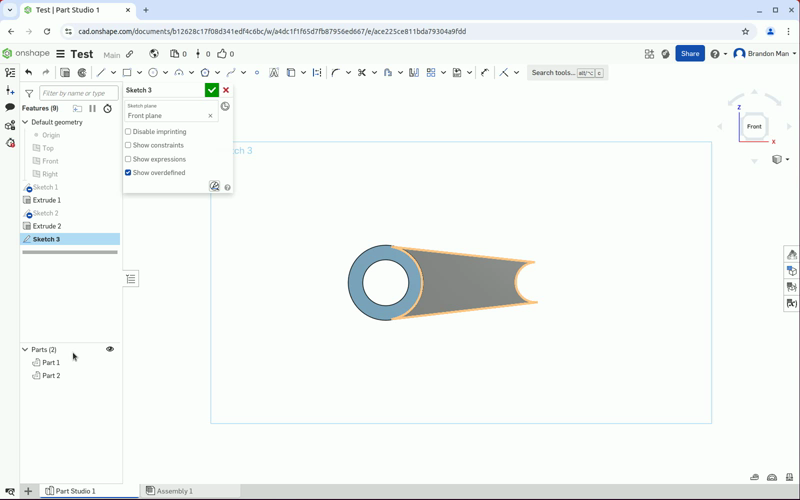
key(y)
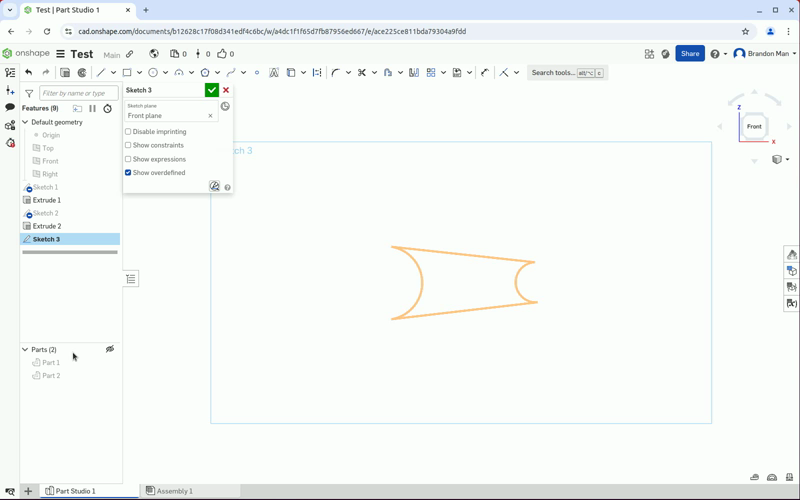
key(c)
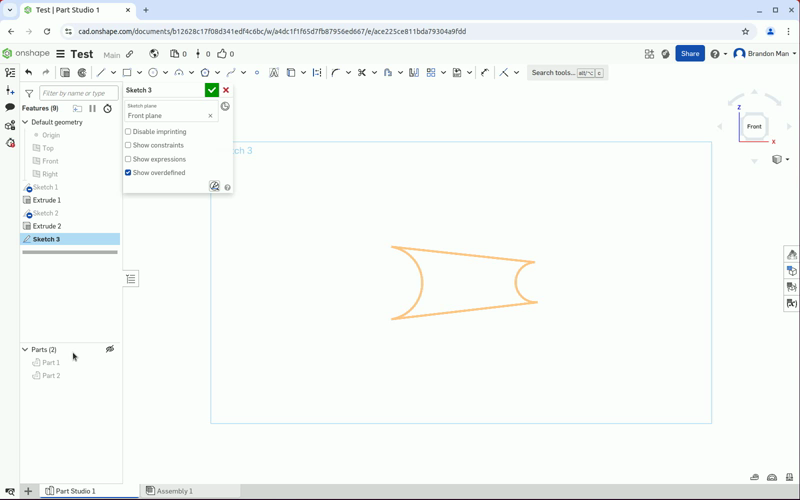
key_down(shift)
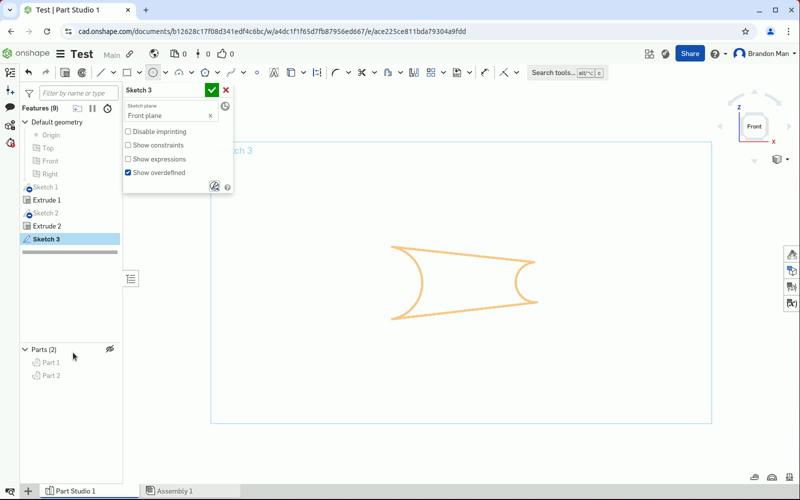
mouse_move(536, 282)
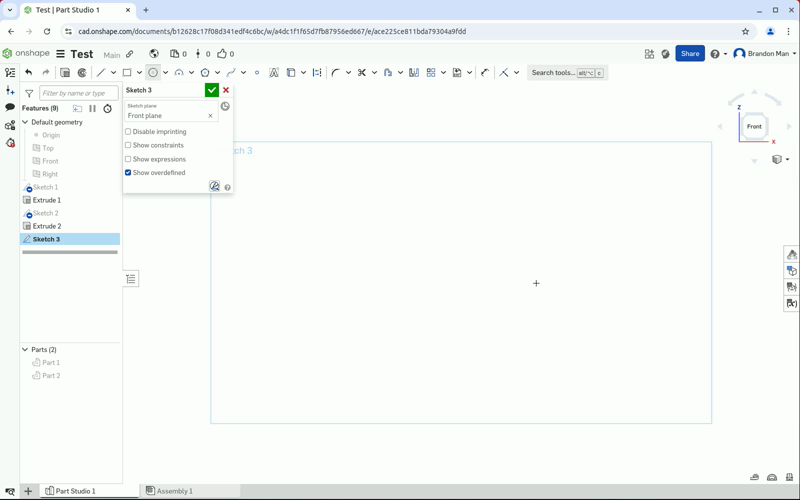
click(536, 282)
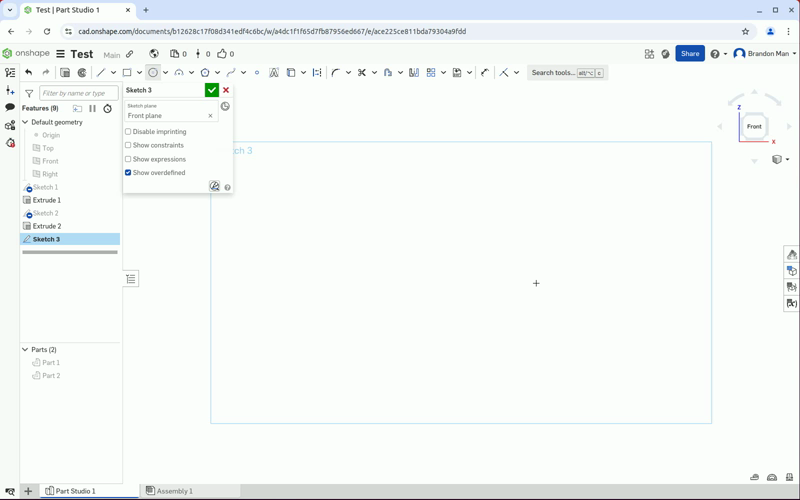
key_up(shift)
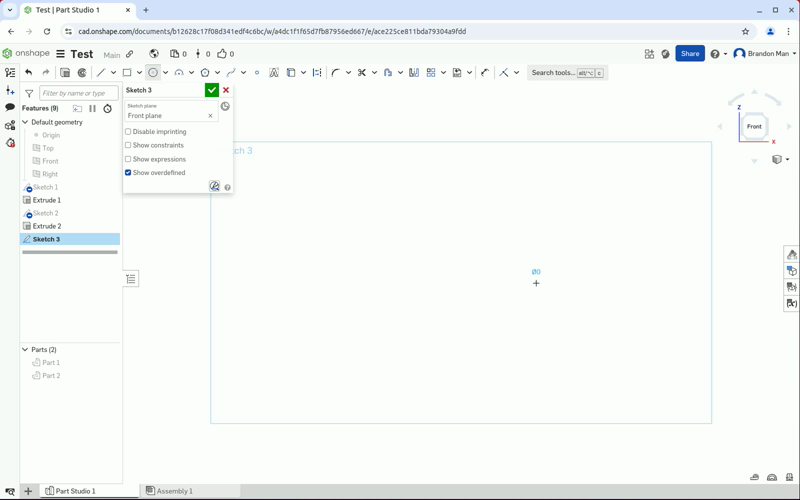
mouse_move(556, 282)
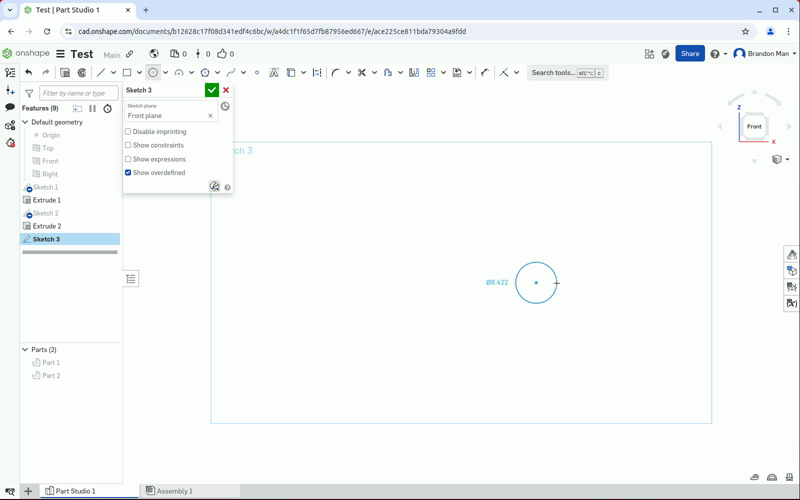
click(556, 282)
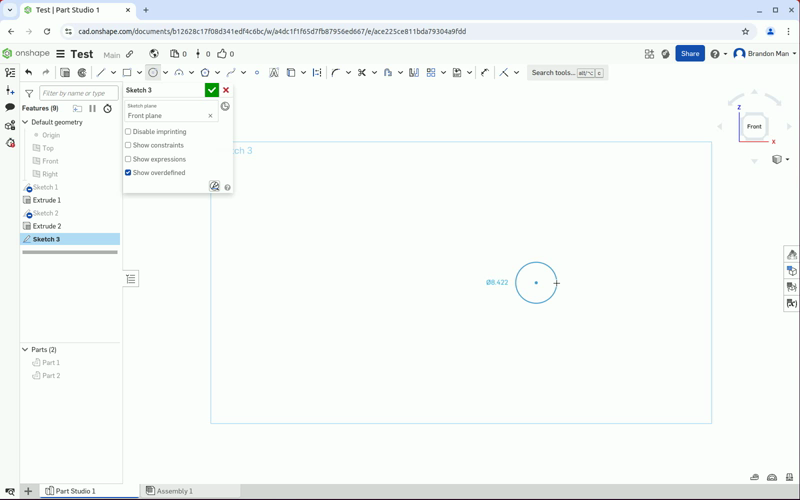
key(esc)
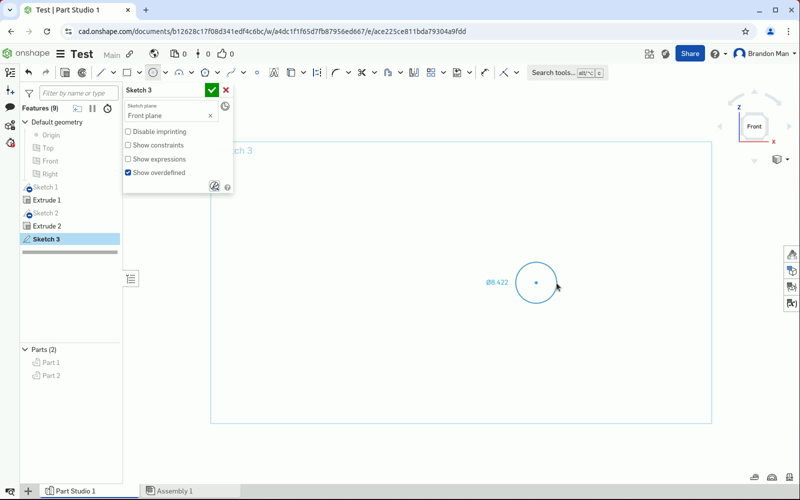
key(c)
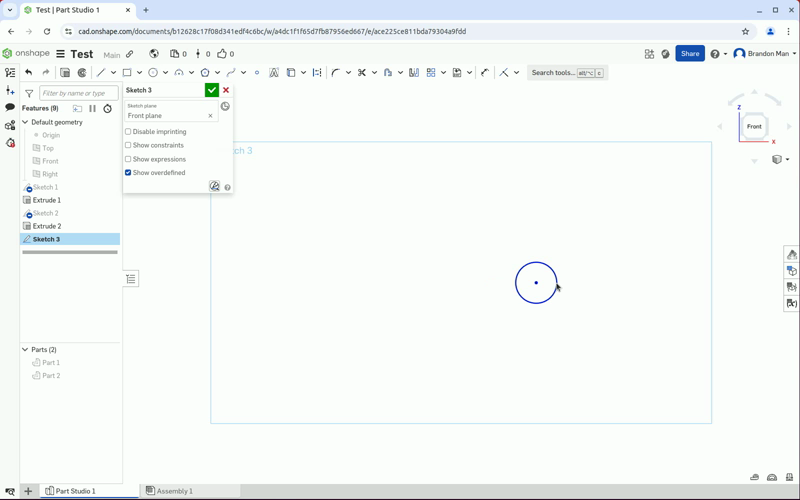
key_down(shift)
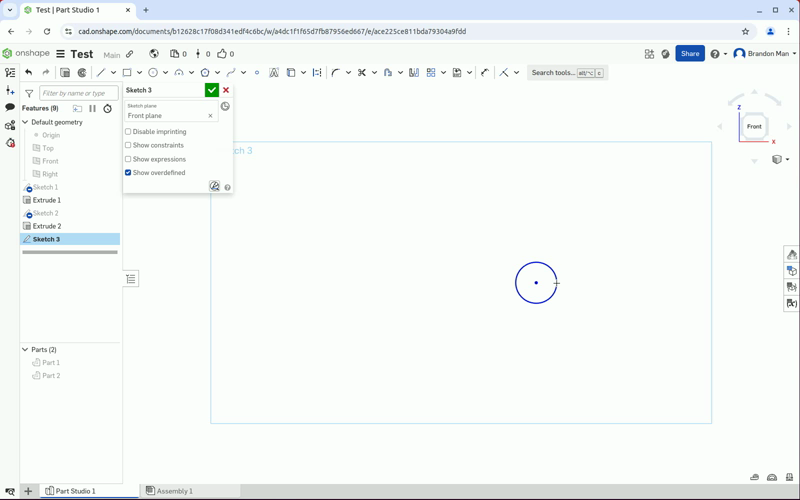
mouse_move(536, 282)
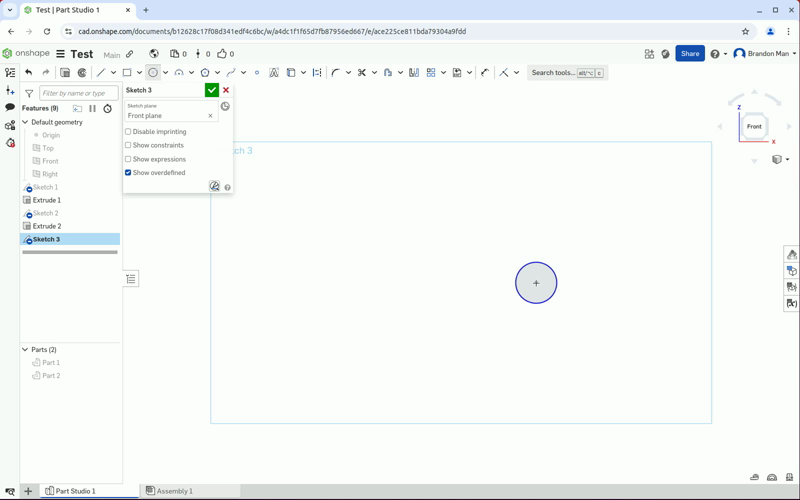
click(536, 282)
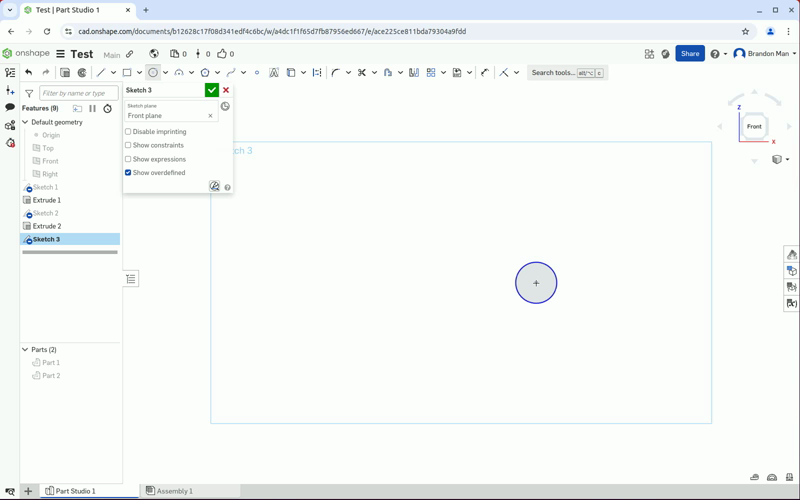
key_up(shift)
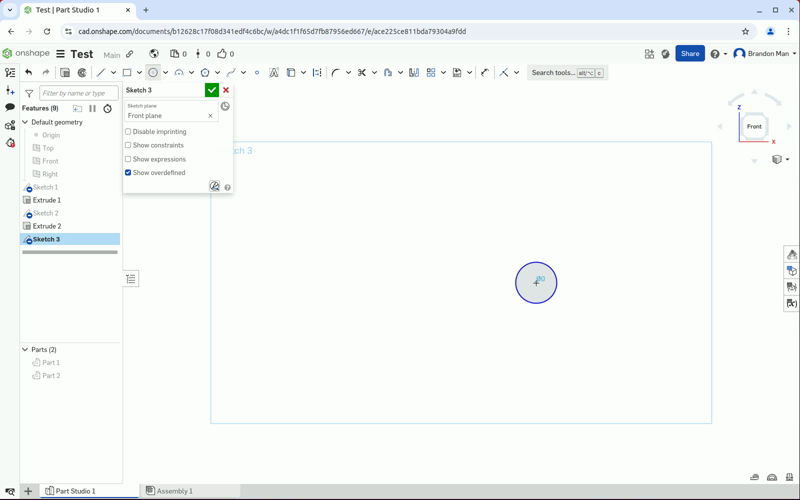
mouse_move(547, 282)
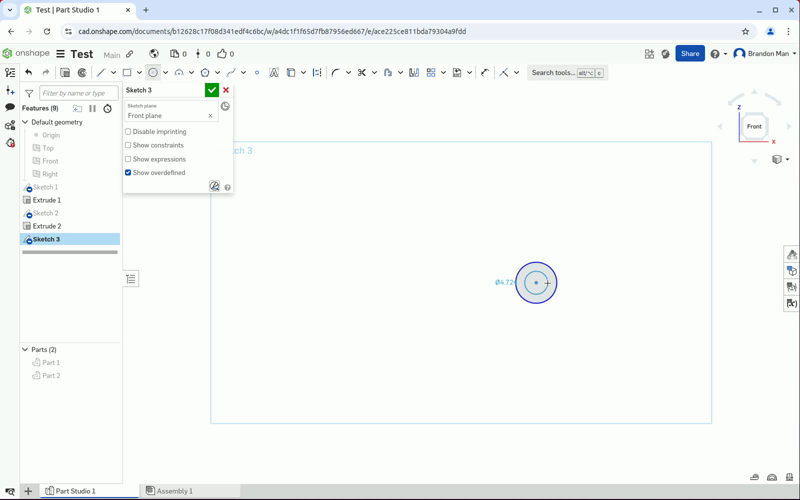
click(547, 282)
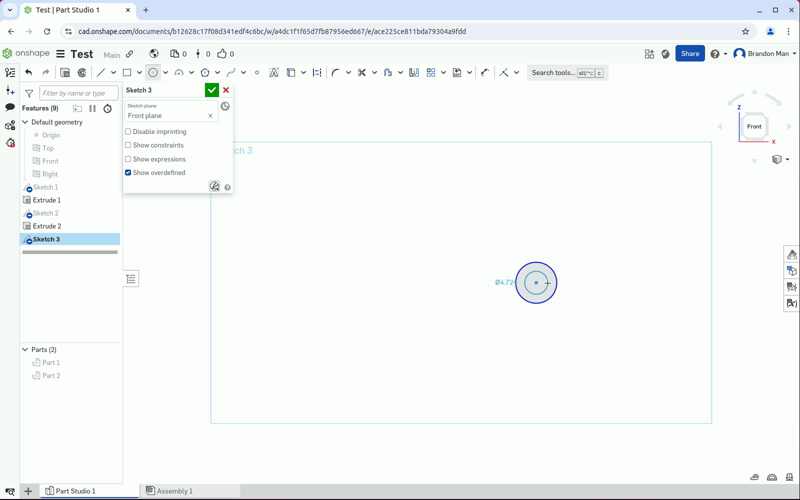
key(esc)
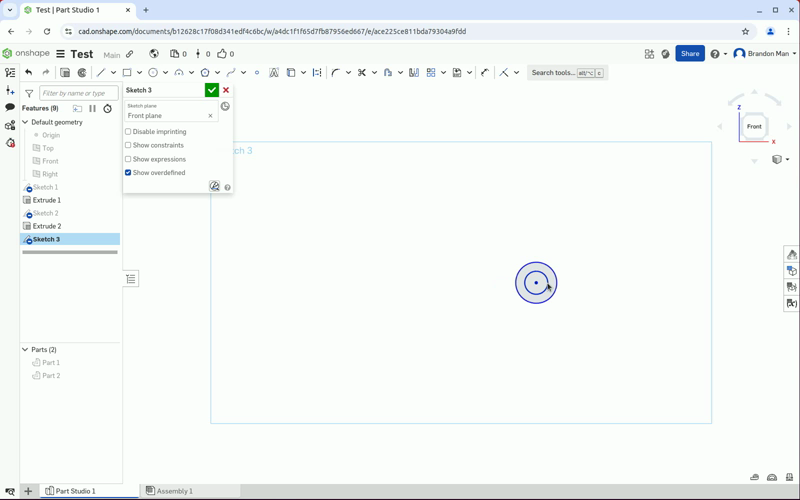
mouse_move(528, 266)
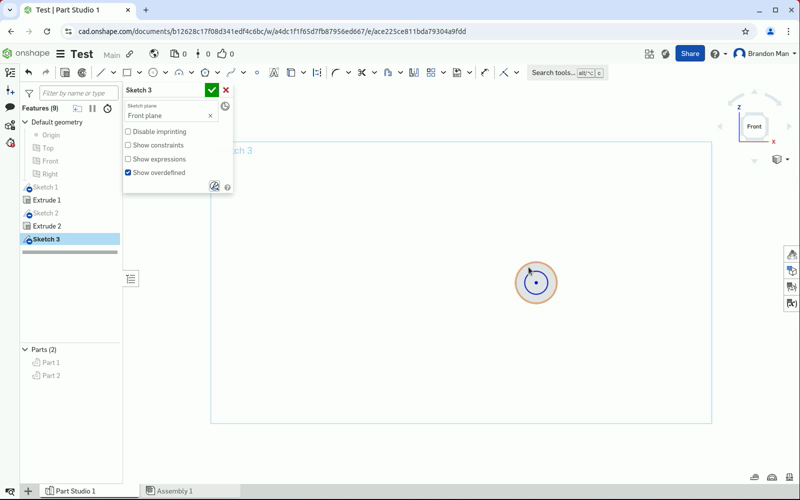
scroll(6)
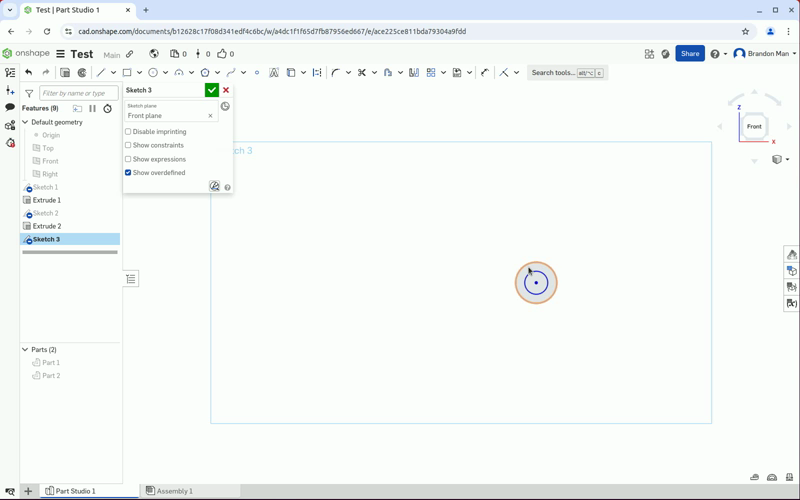
scroll(6)
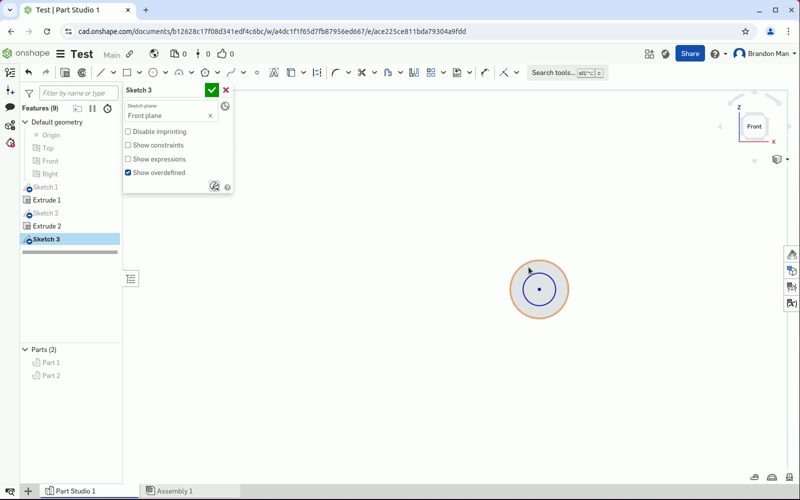
scroll(6)
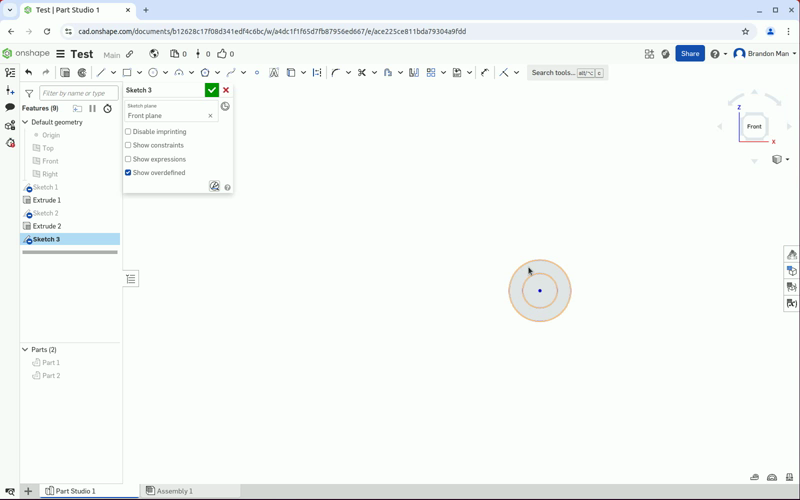
scroll(6)
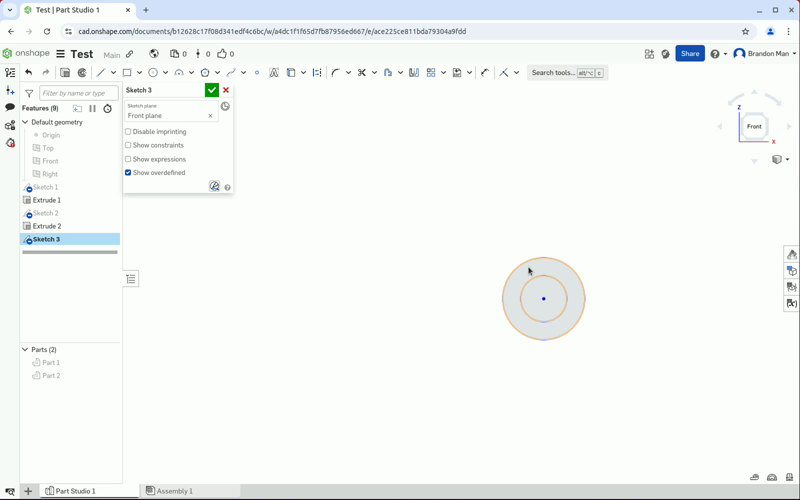
scroll(6)
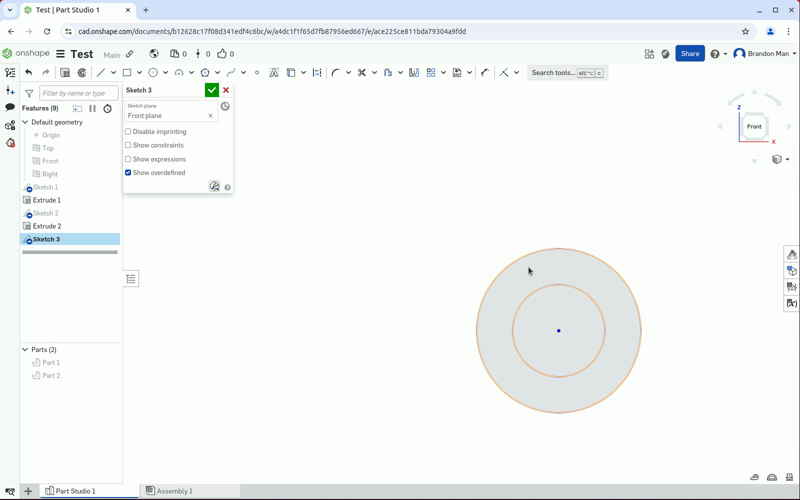
scroll(6)
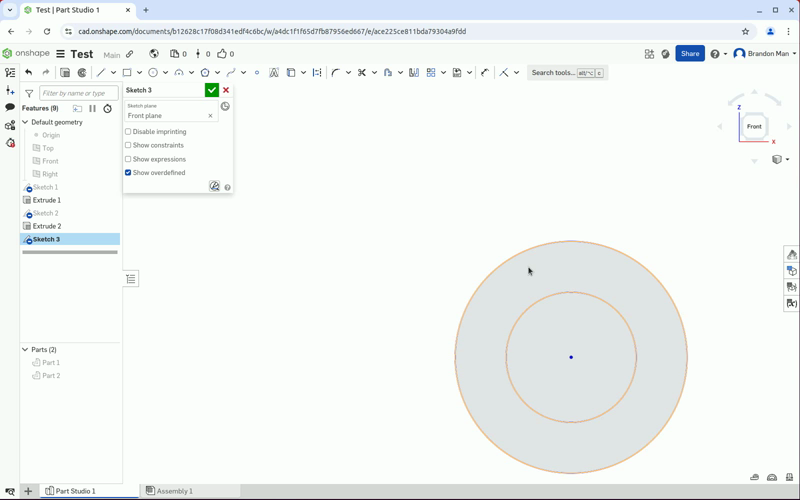
scroll(6)
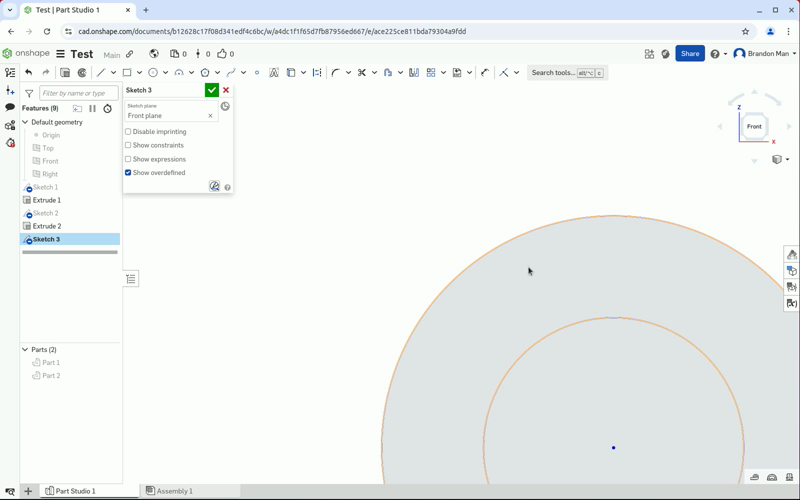
click(528, 266)
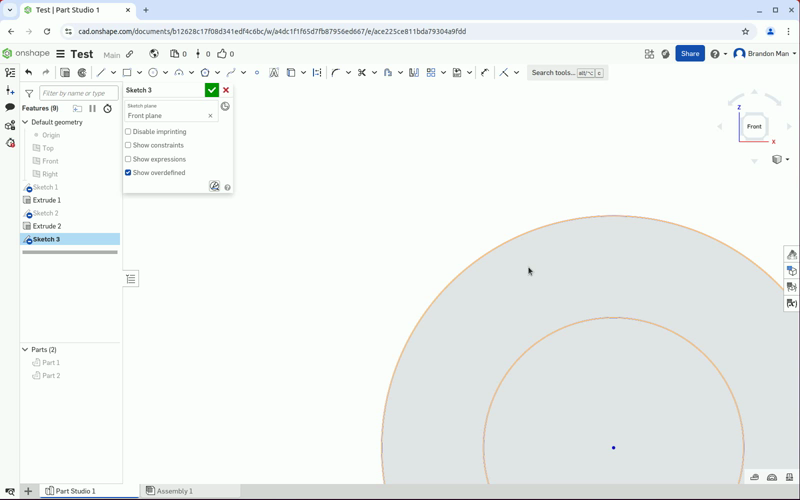
scroll(-6)
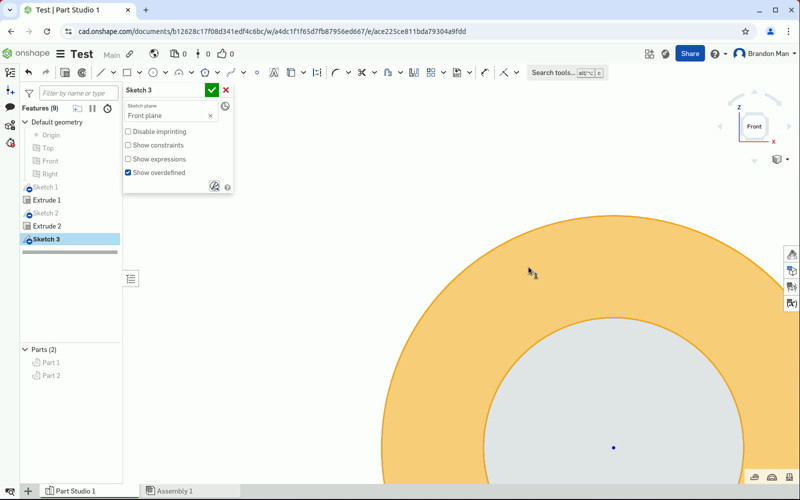
scroll(-6)
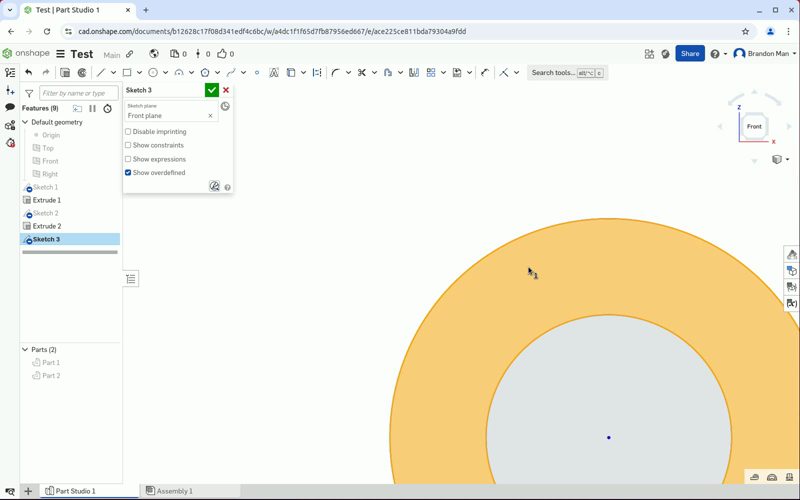
scroll(-6)
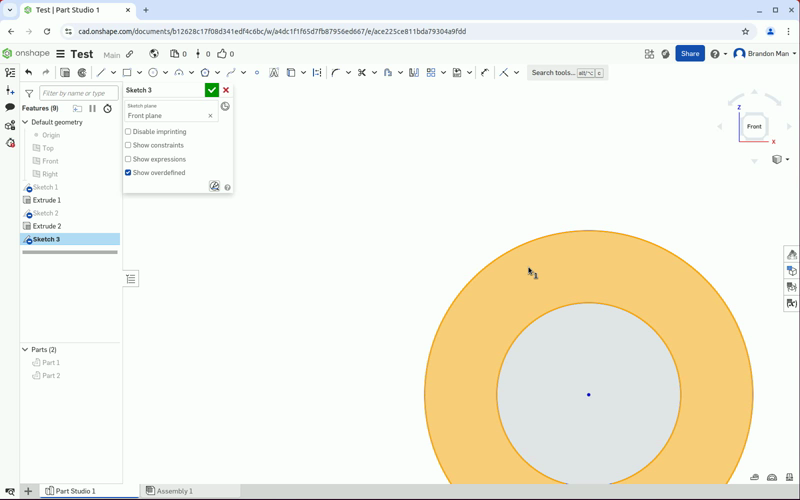
scroll(-6)
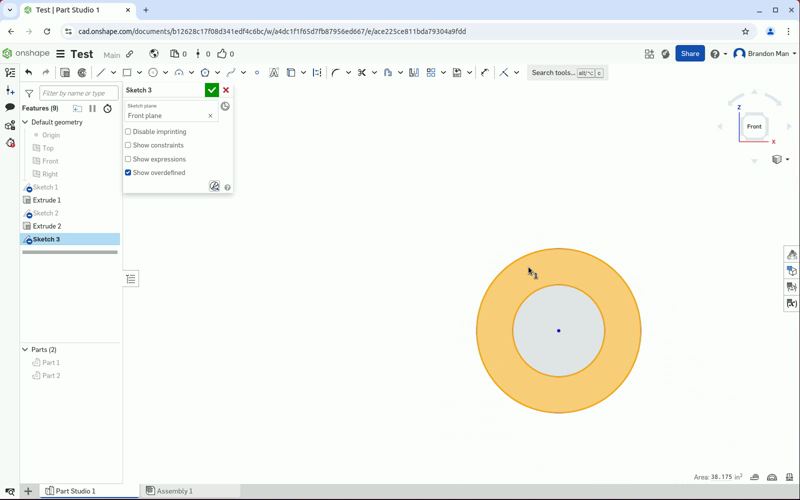
scroll(-6)
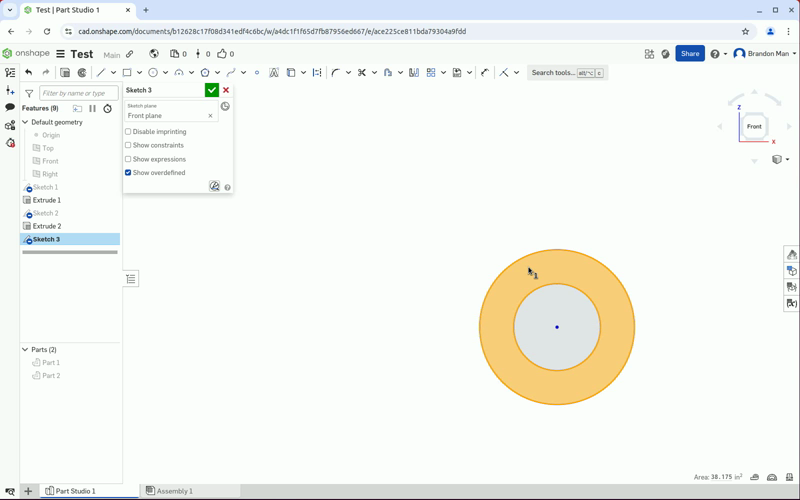
scroll(-6)
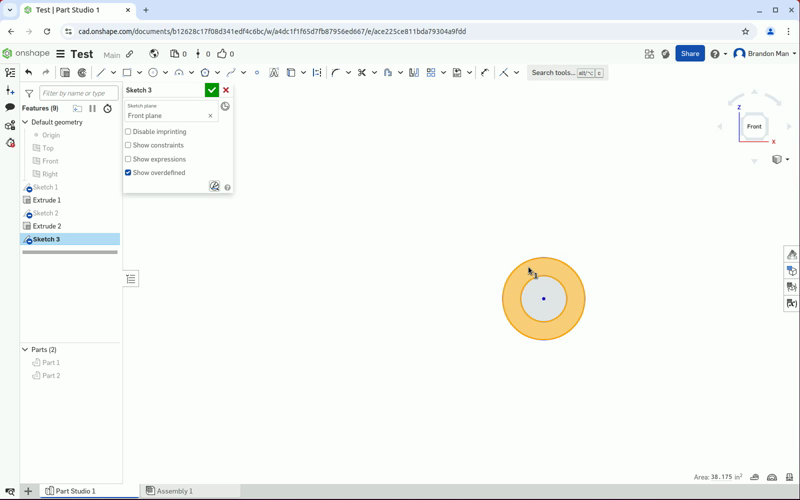
scroll(-6)
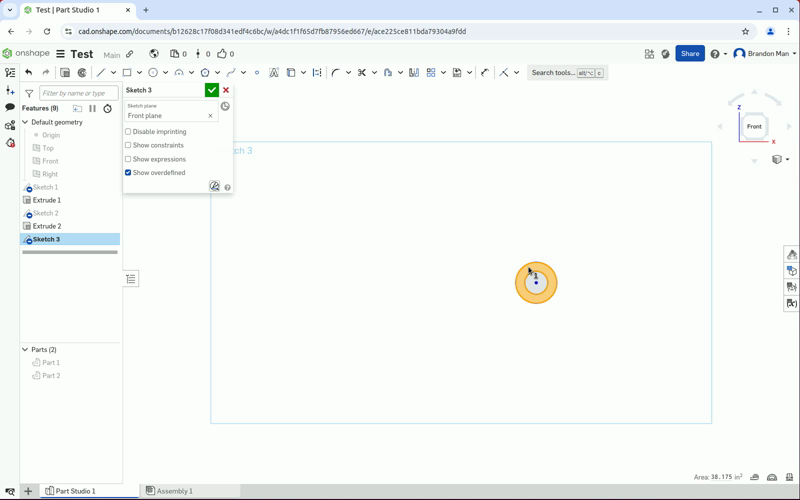
mouse_move(73, 352)
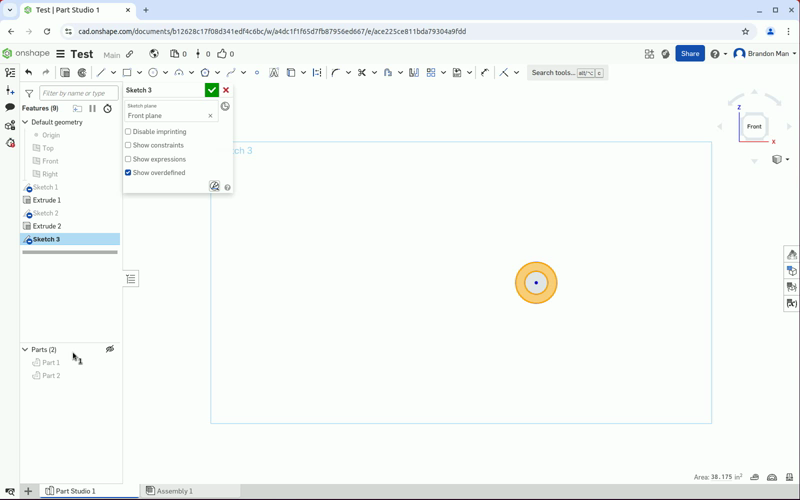
key(shift+y)
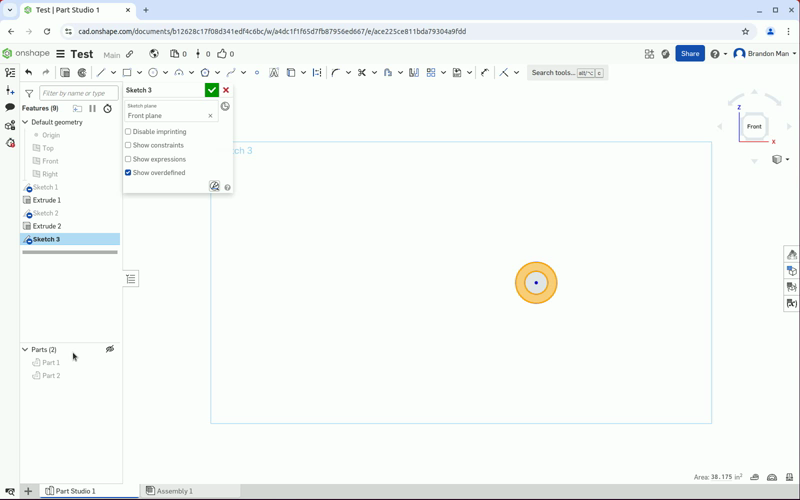
key(shift+e)
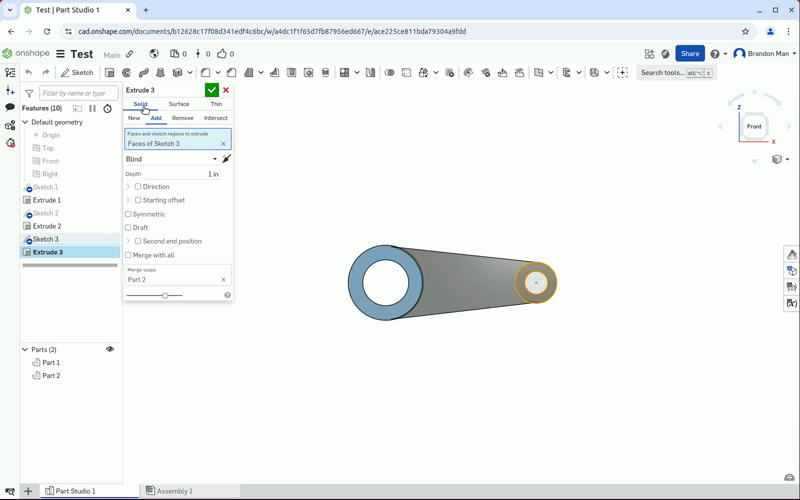
mouse_move(143, 106)
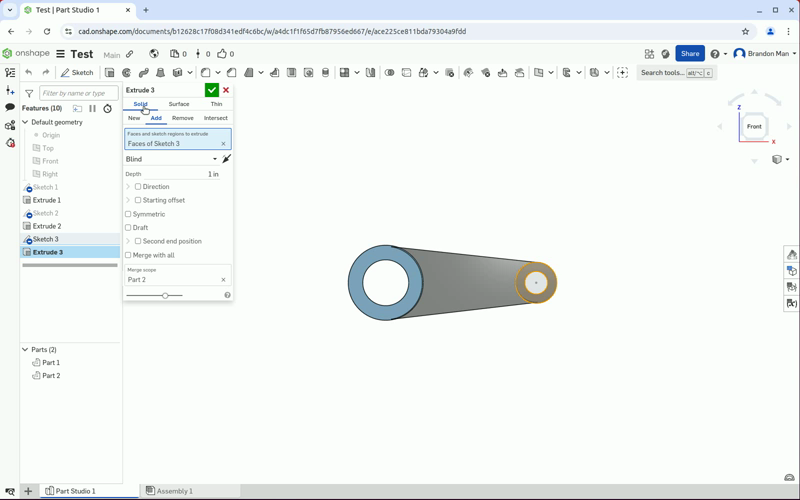
click(143, 106)
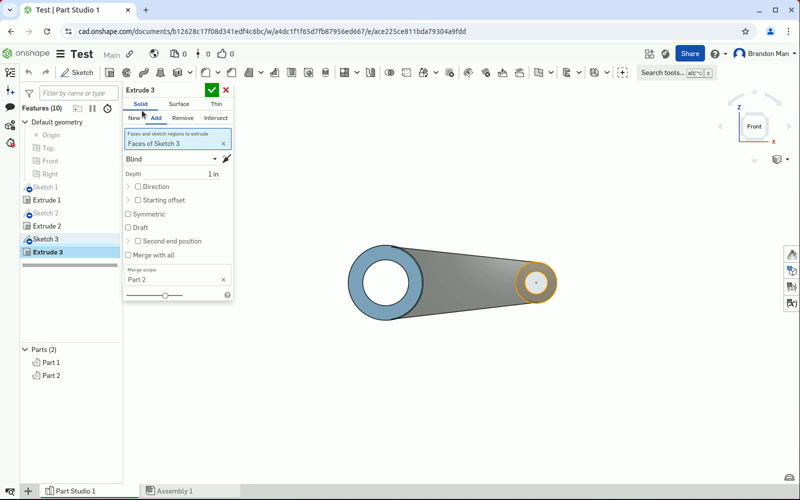
mouse_move(137, 120)
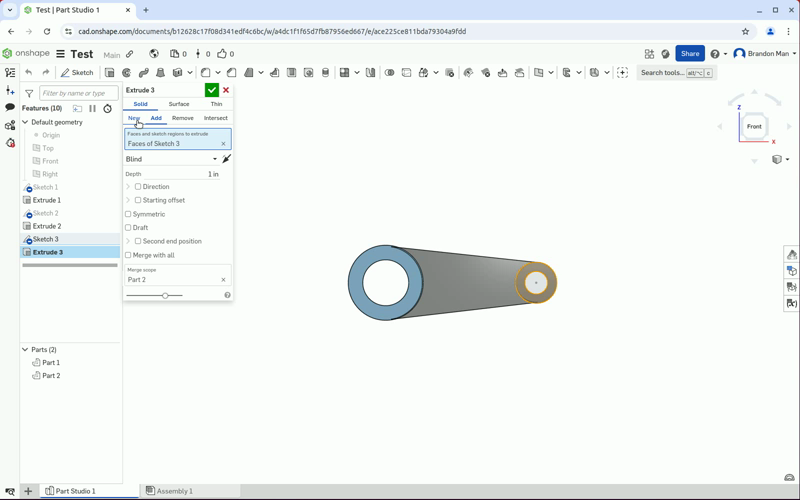
click(137, 120)
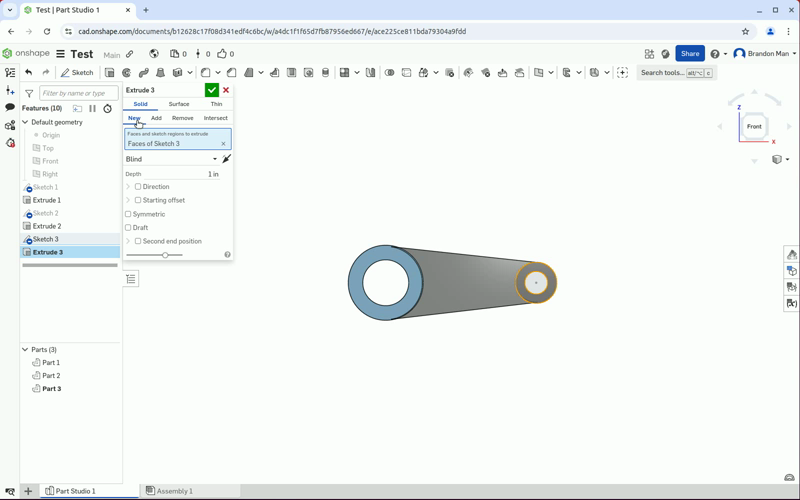
key(tab, 4)
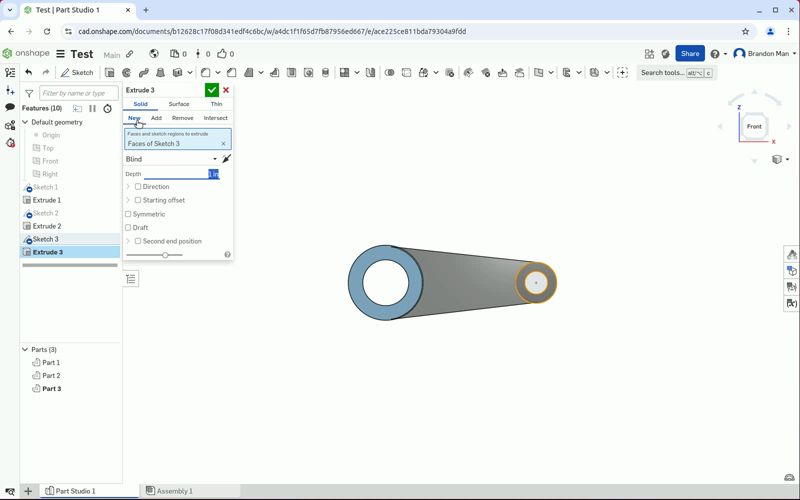
text(7.943)
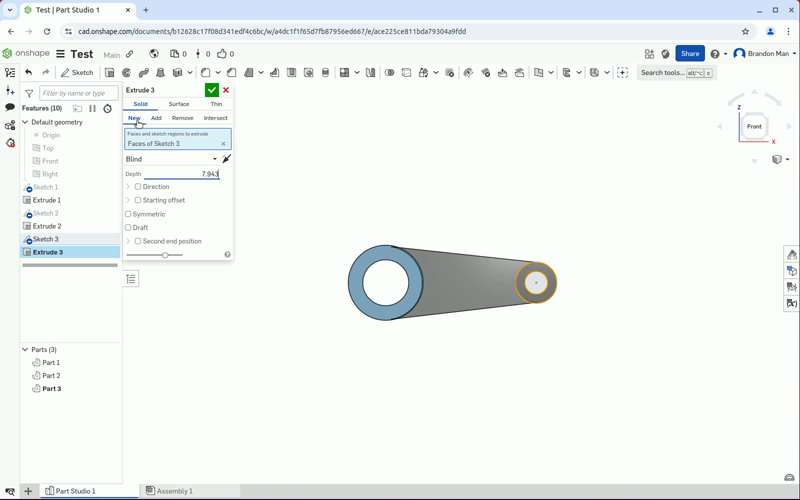
key(enter)
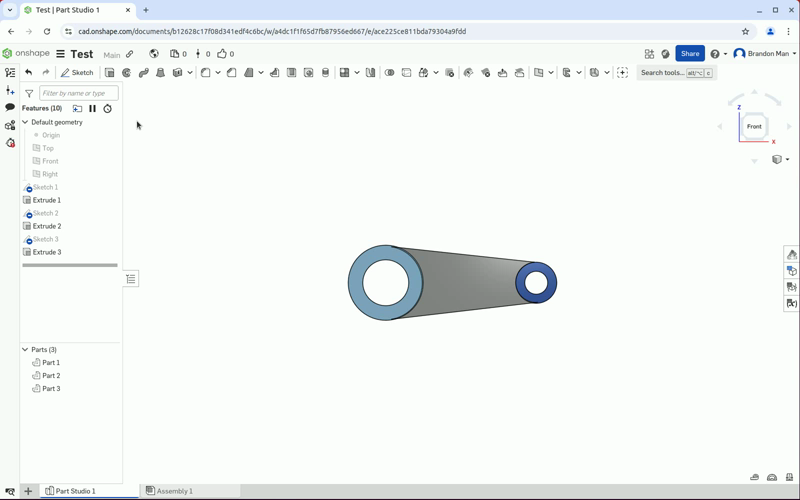
key(shift+h)
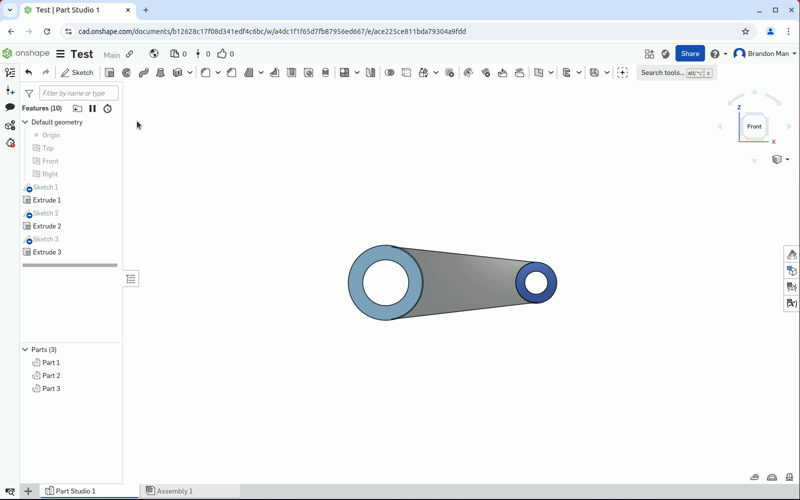
key(shift+h)
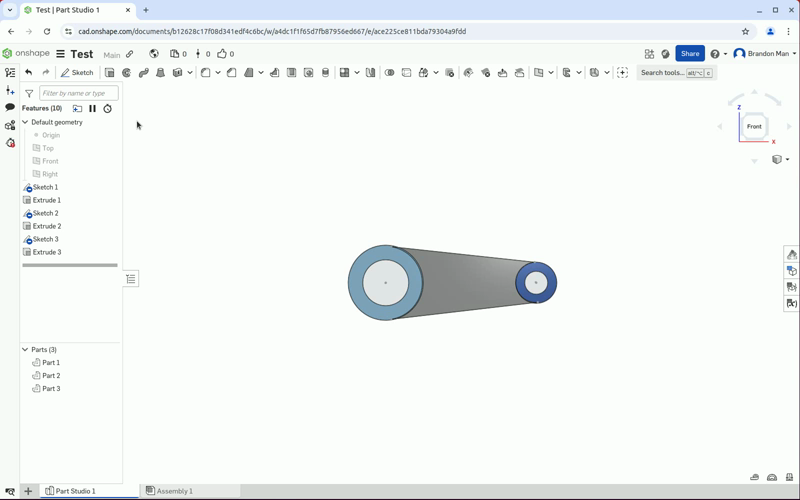
key(shift+7)
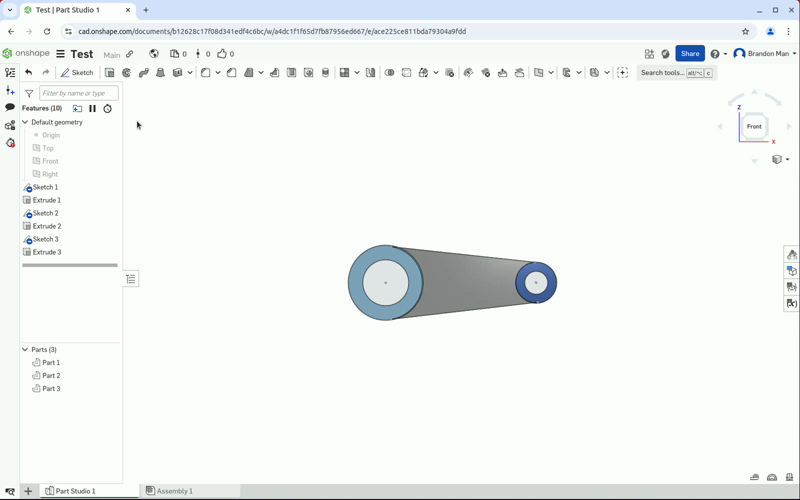
key(left, 2)
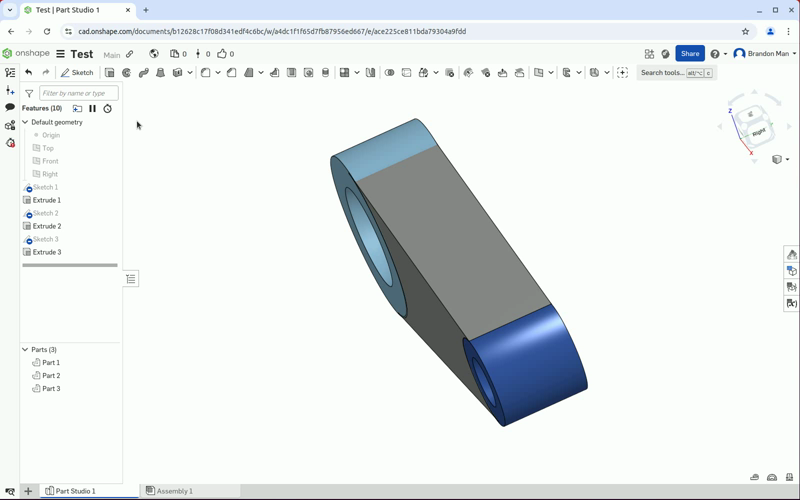
key(down, 2)
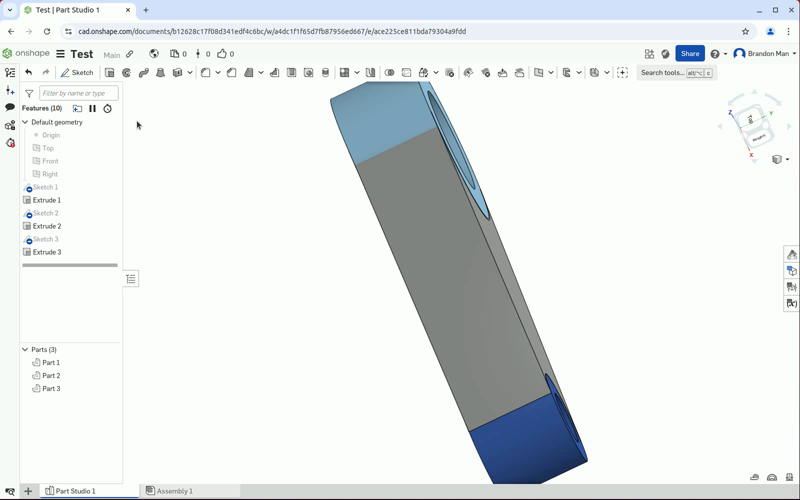
key(up, 2)
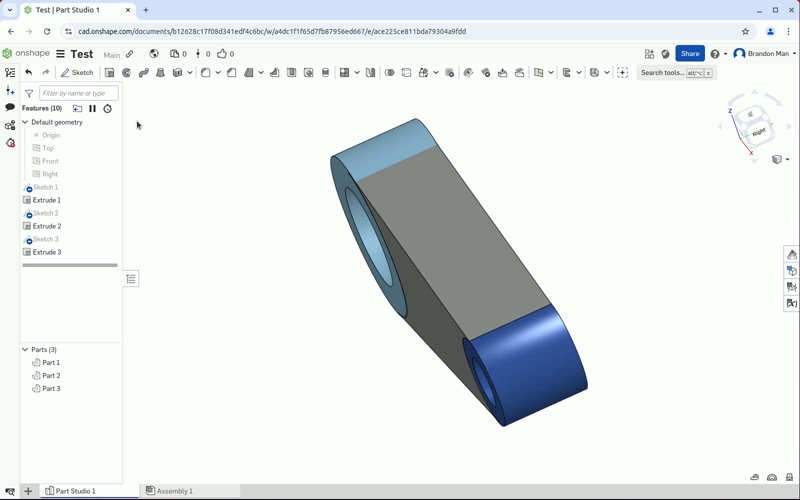
key(right, 2)
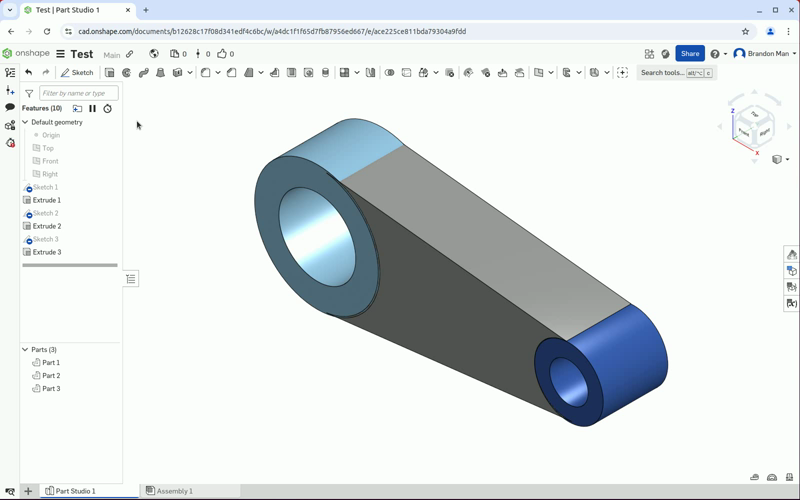
mouse_move(73, 189)
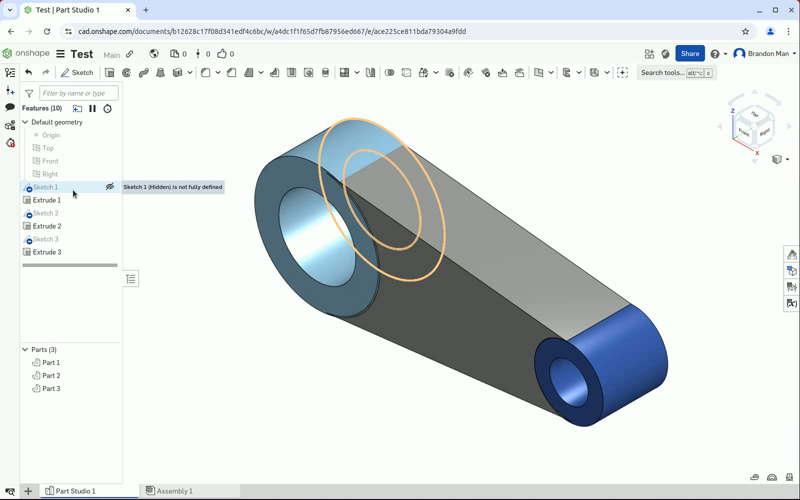
click(73, 189)